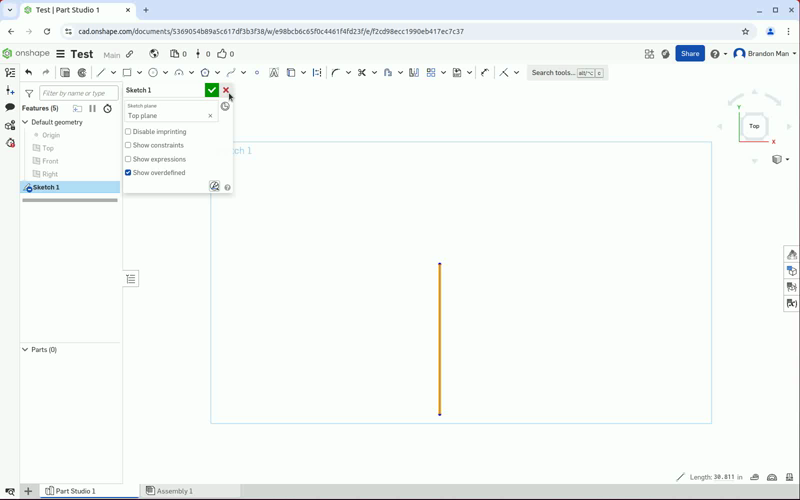
key(shift+h)
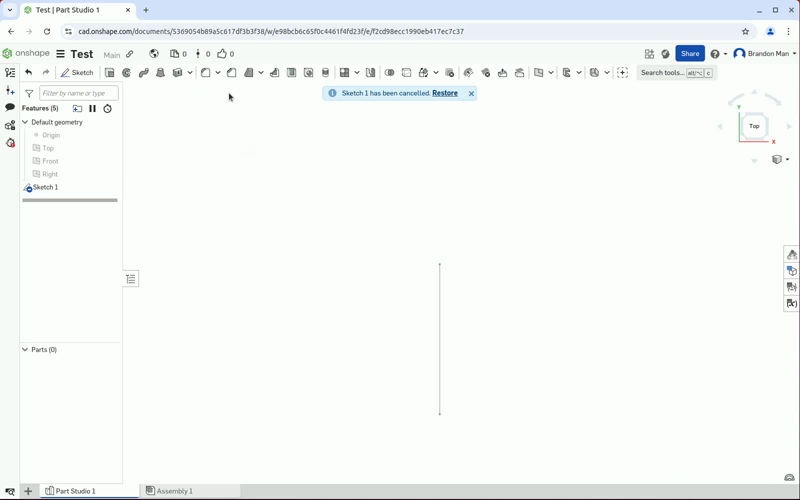
key(shift+s)
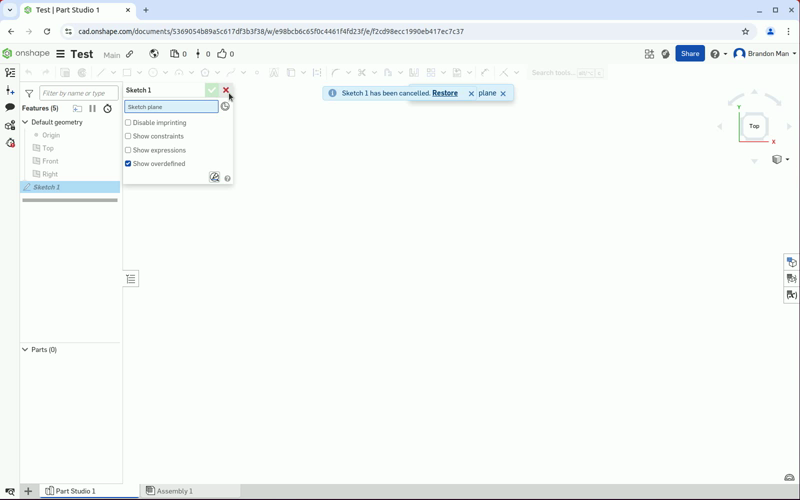
mouse_move(73, 150)
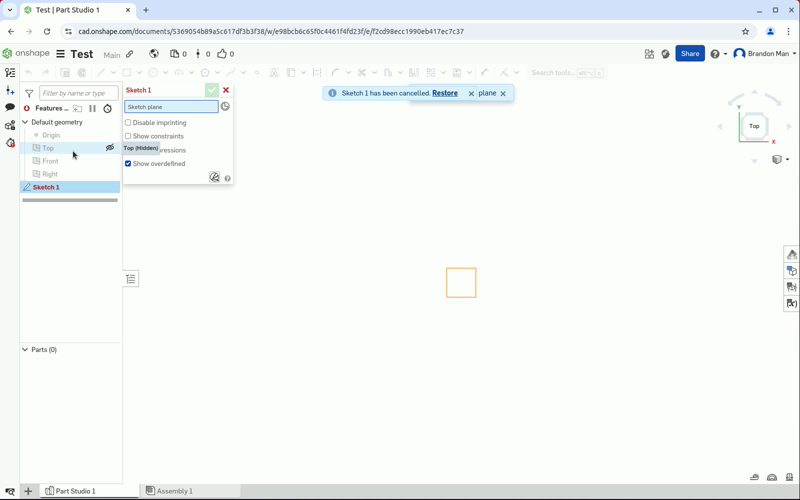
click(73, 150)
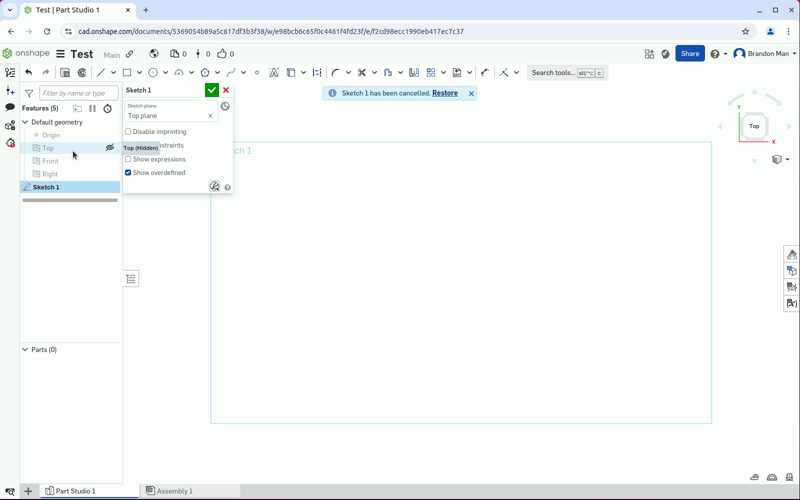
mouse_move(73, 352)
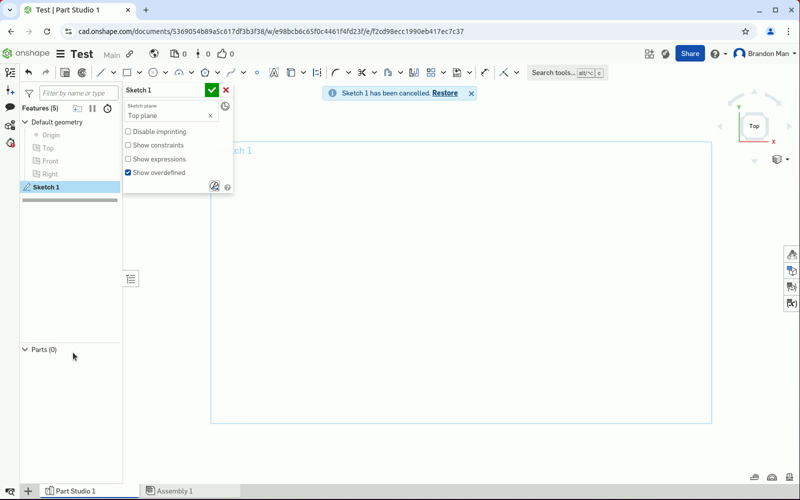
key(y)
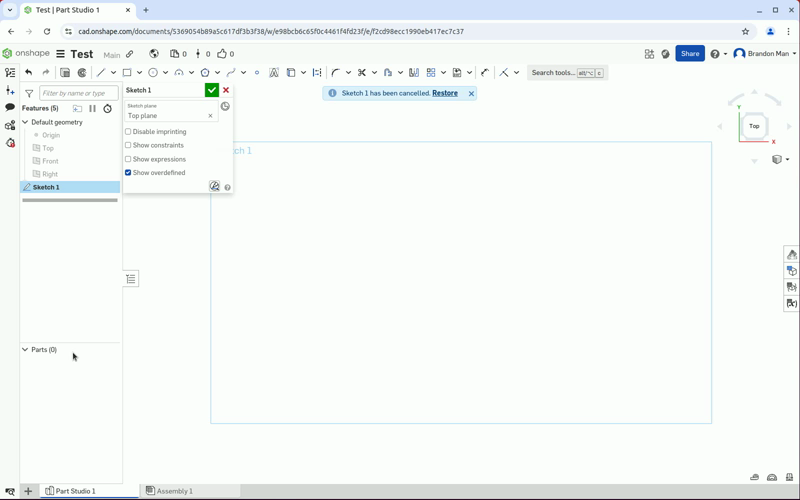
key(c)
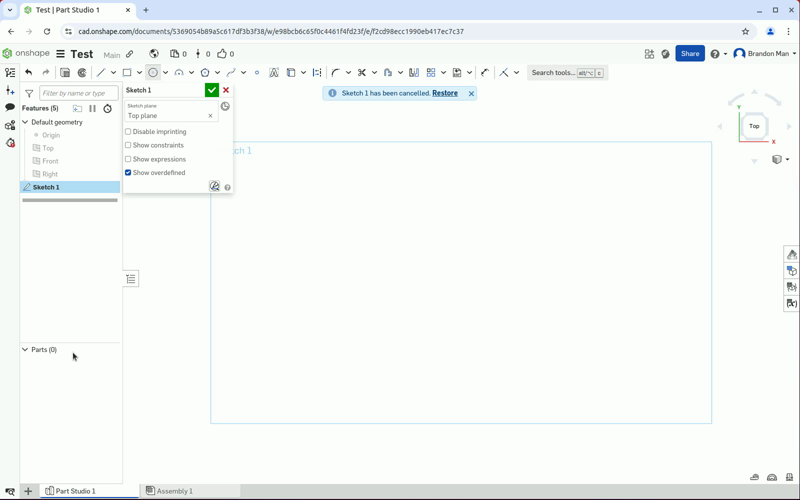
key_down(shift)
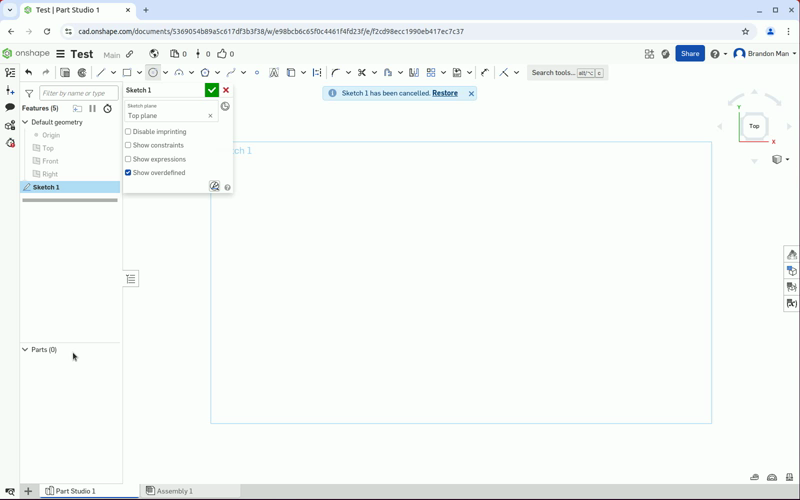
mouse_move(461, 282)
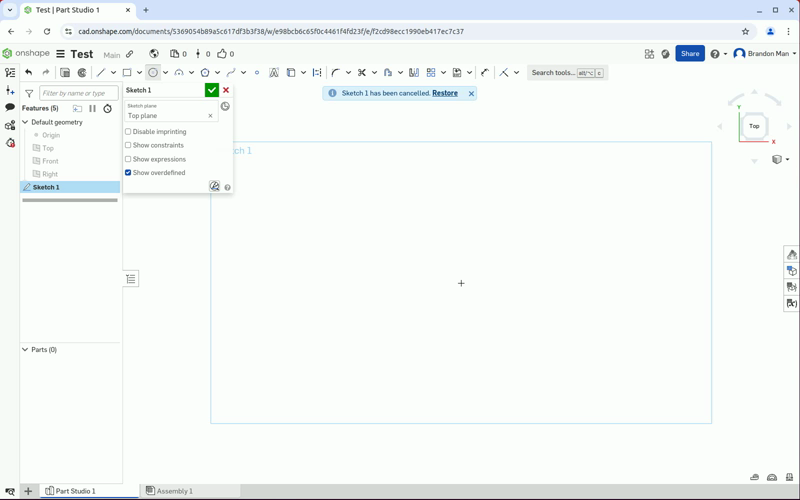
click(461, 282)
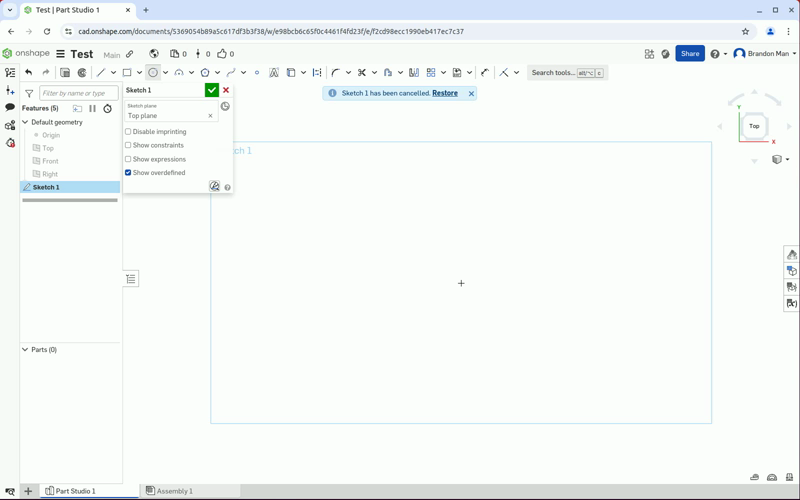
key_up(shift)
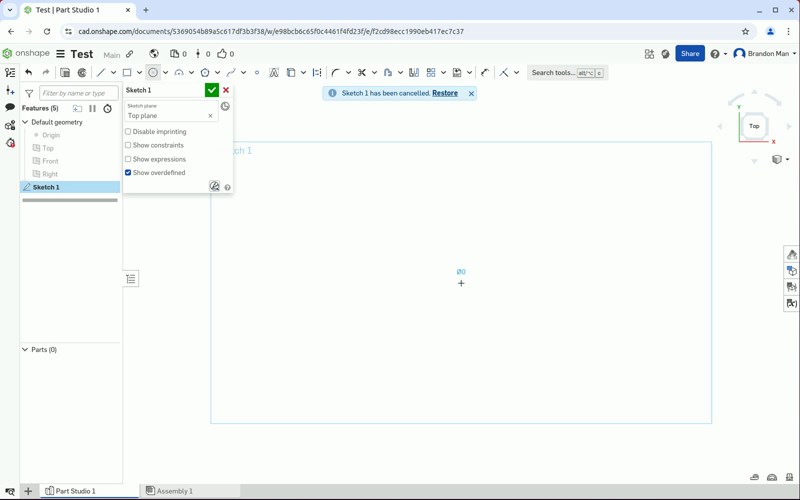
mouse_move(574, 282)
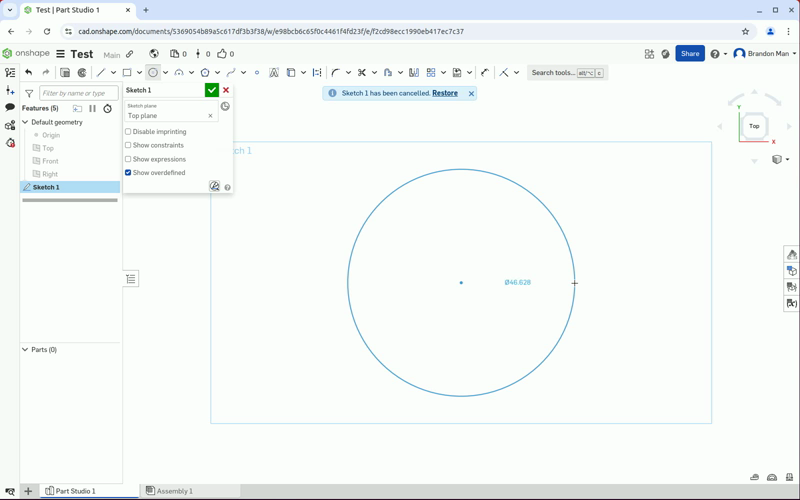
click(574, 282)
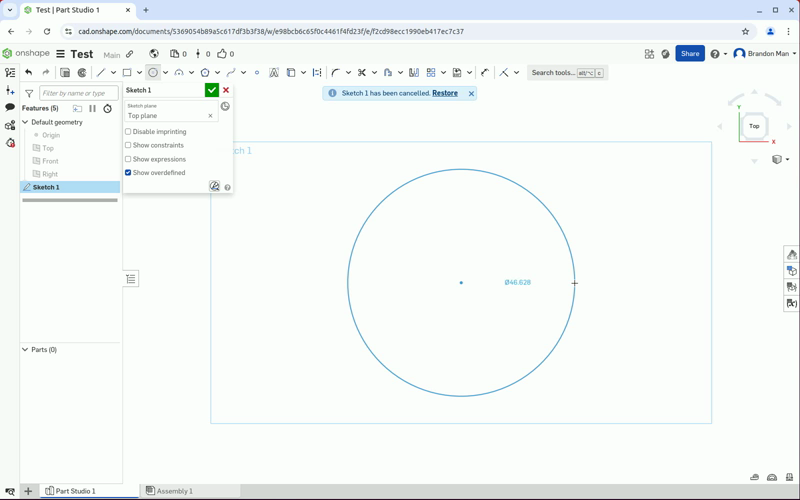
key(esc)
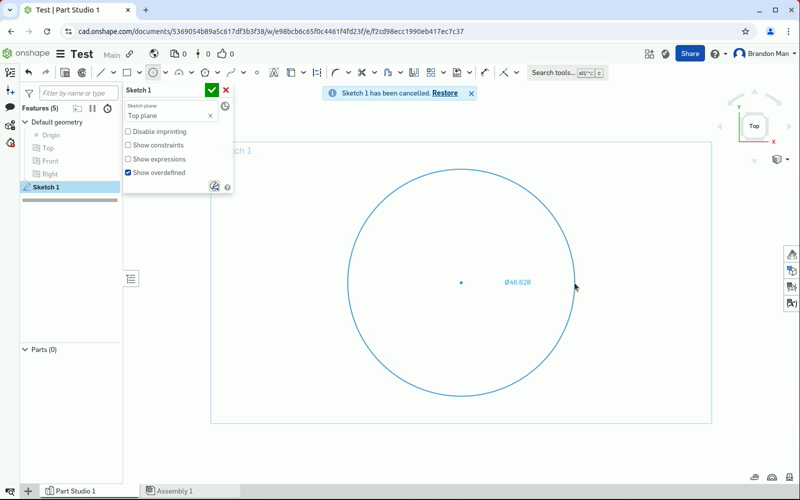
key(c)
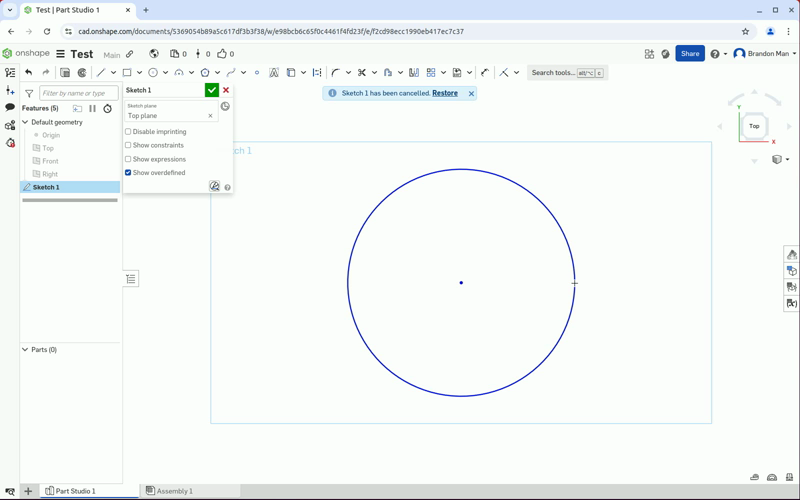
key_down(shift)
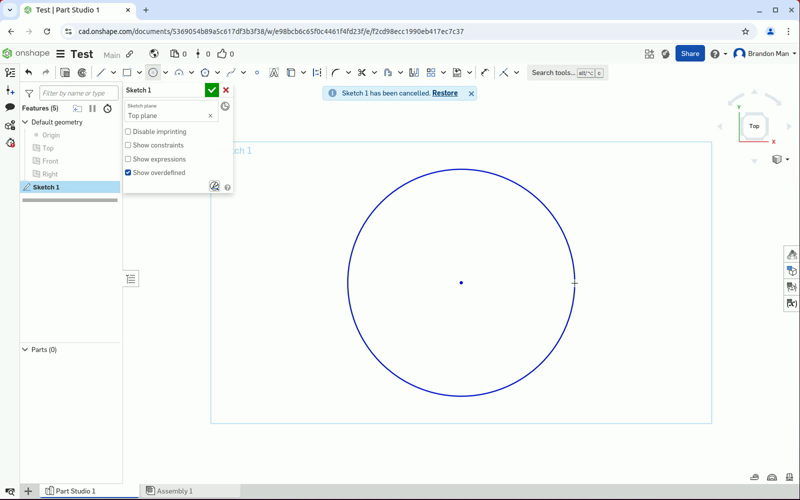
mouse_move(461, 282)
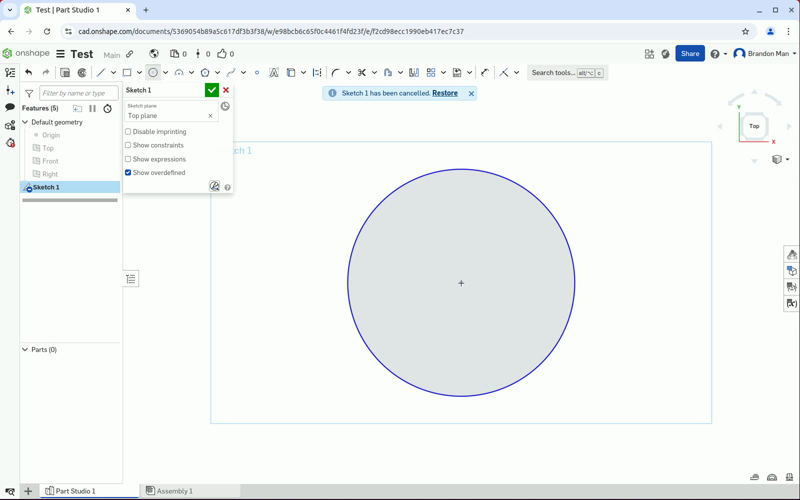
click(461, 282)
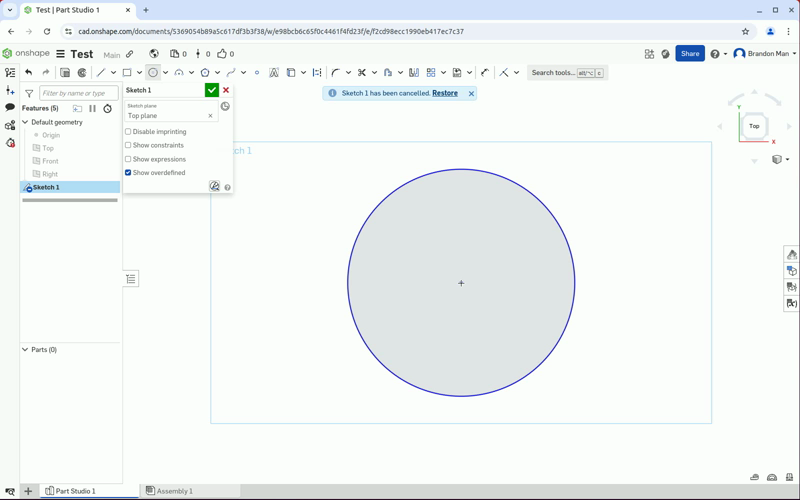
key_up(shift)
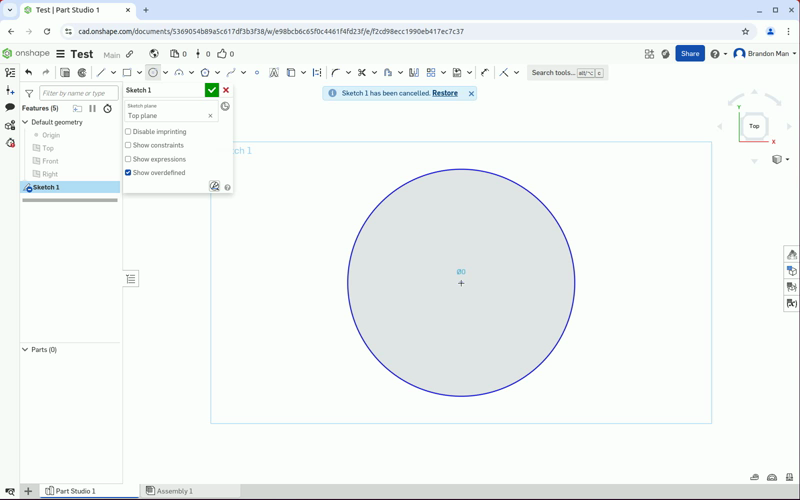
mouse_move(572, 282)
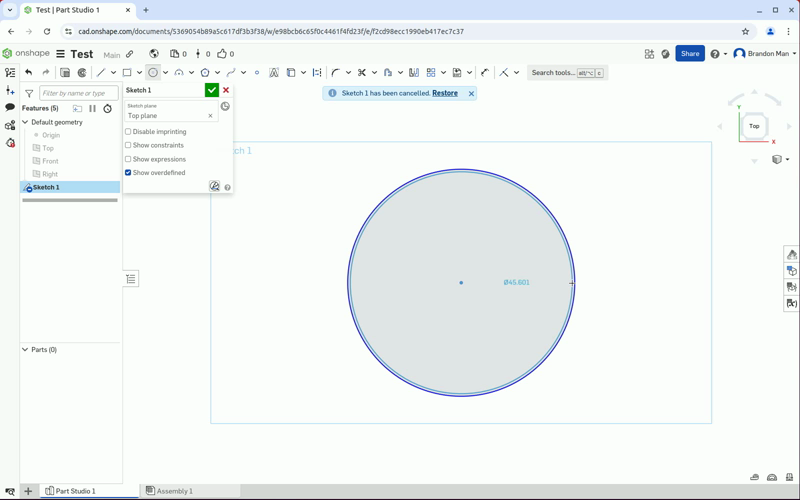
scroll(6)
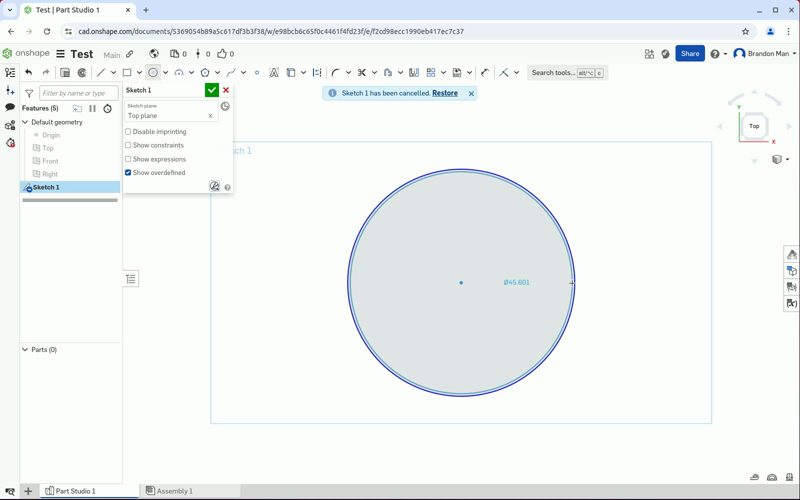
scroll(6)
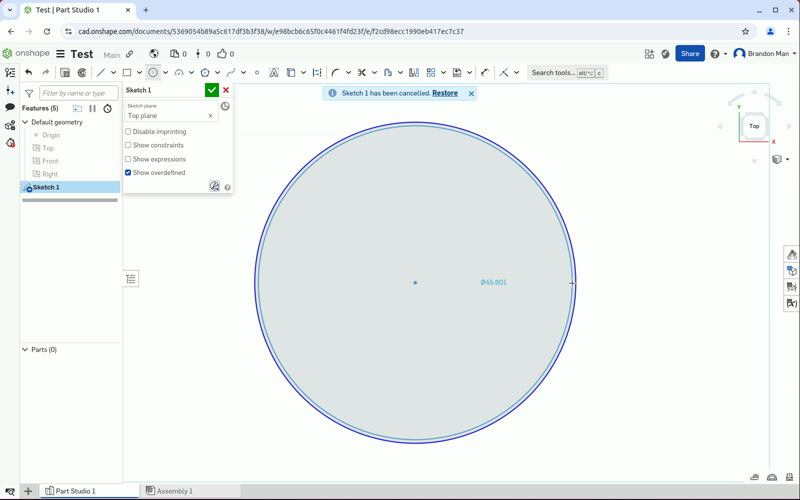
scroll(6)
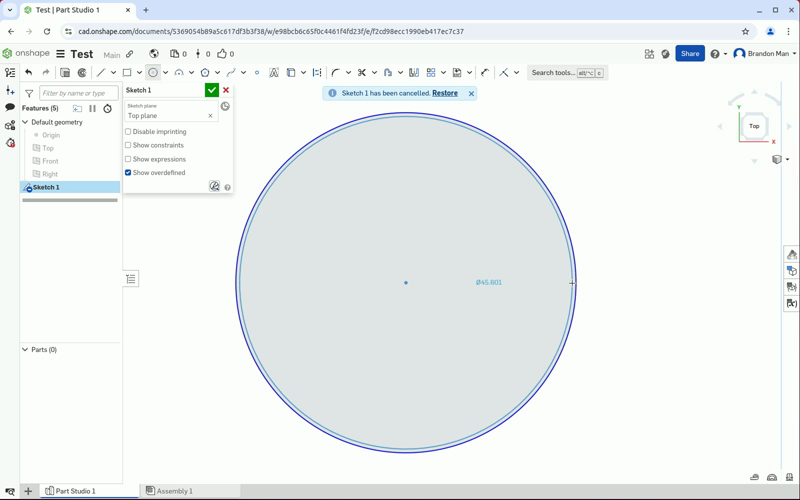
scroll(6)
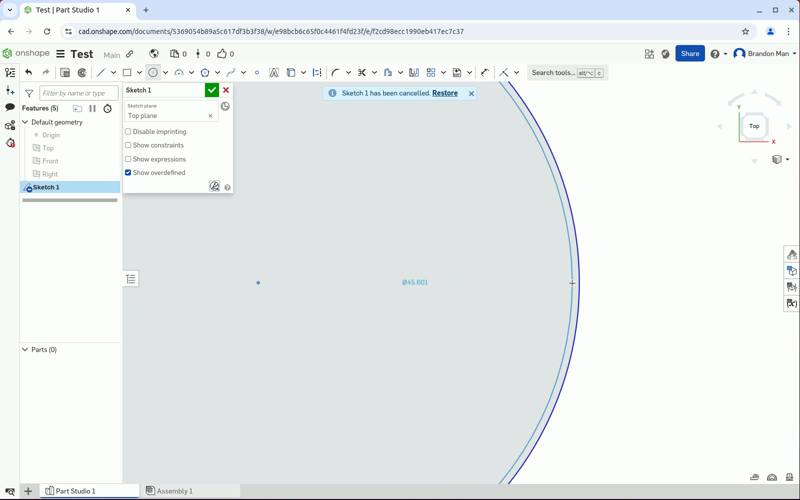
scroll(6)
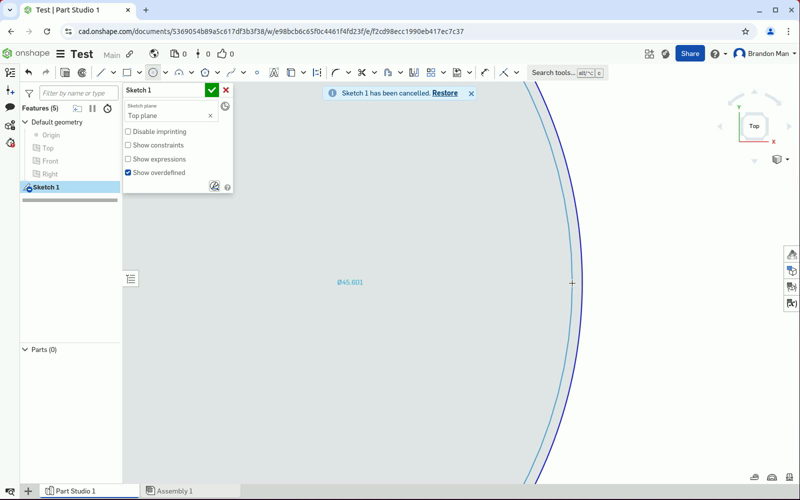
scroll(6)
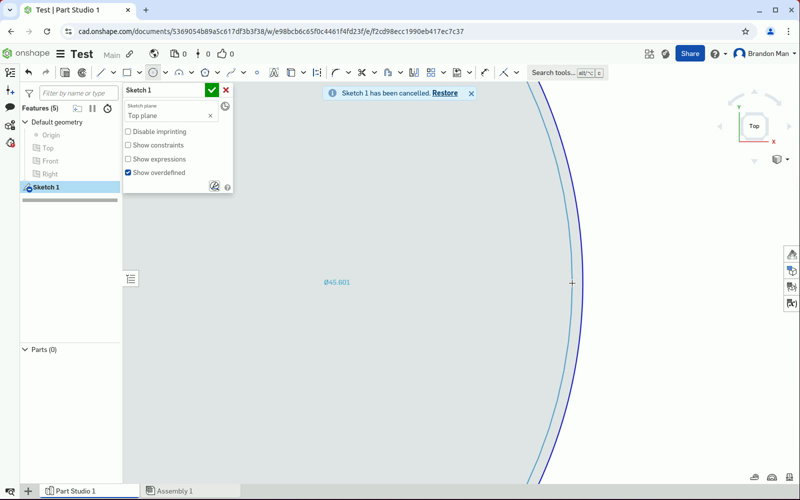
scroll(6)
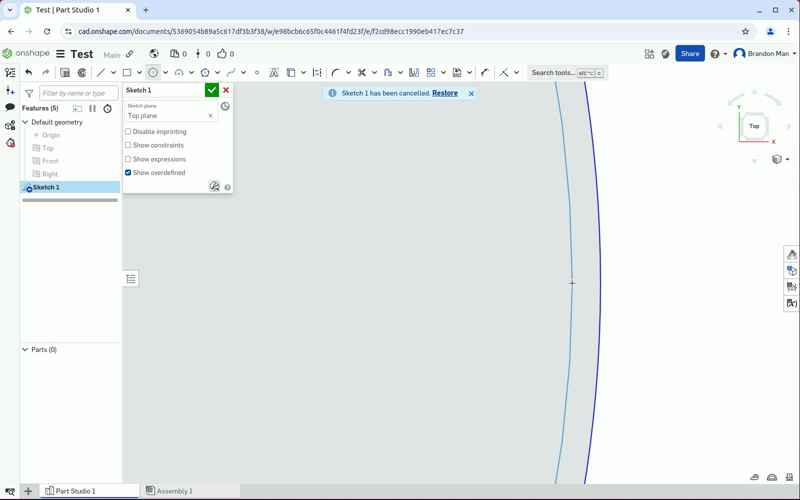
click(572, 282)
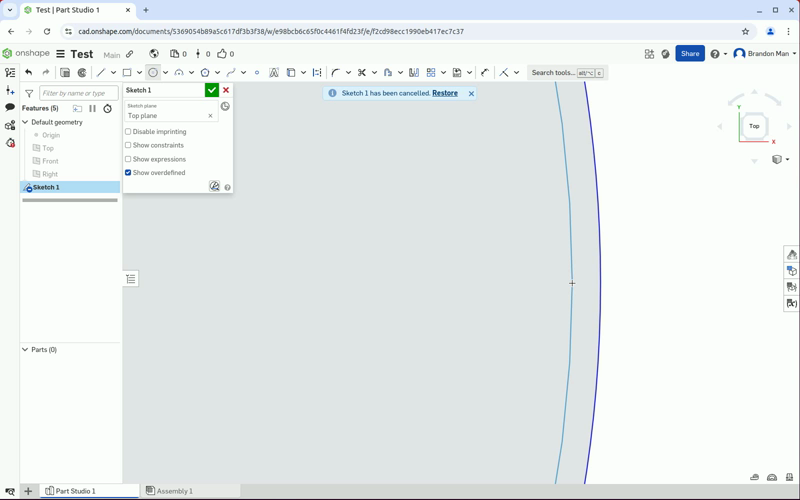
scroll(-6)
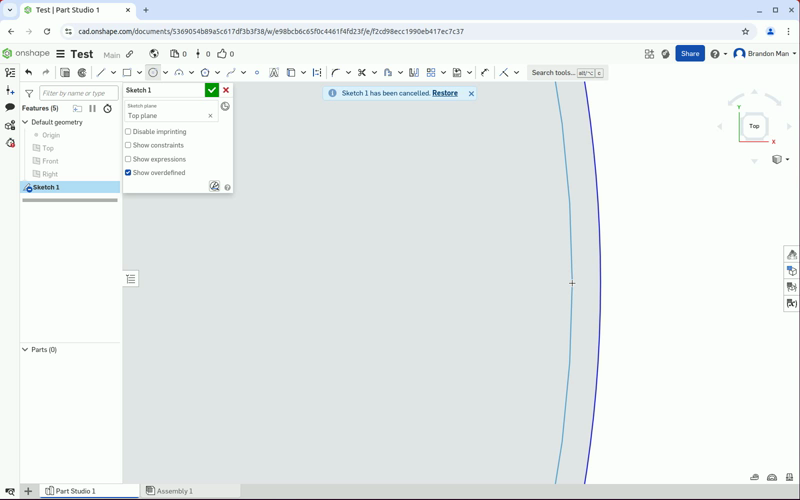
scroll(-6)
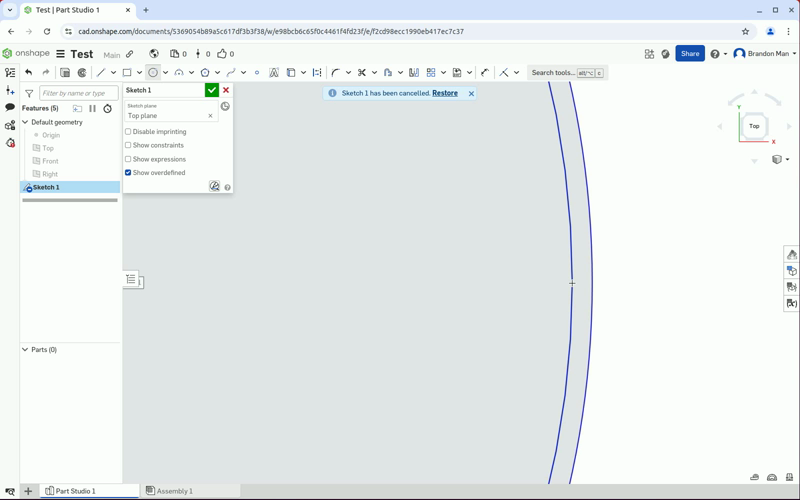
scroll(-6)
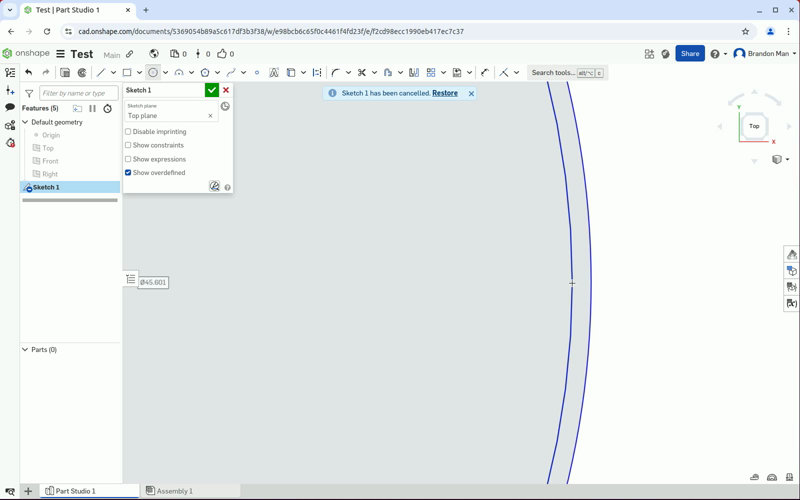
scroll(-6)
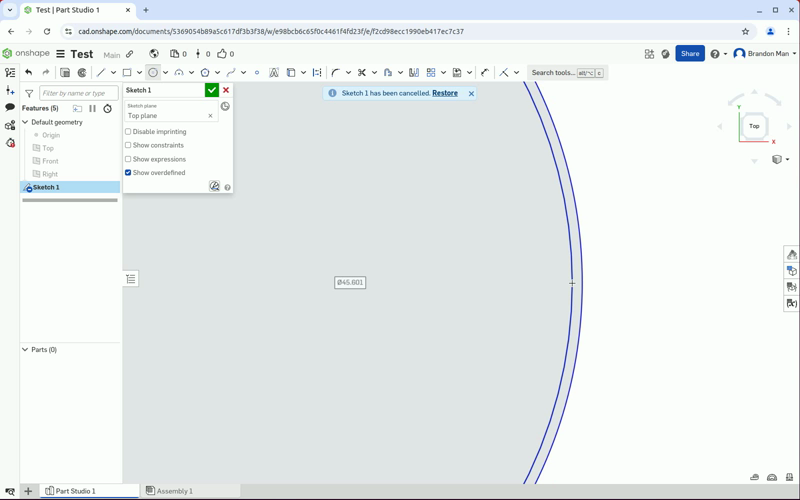
scroll(-6)
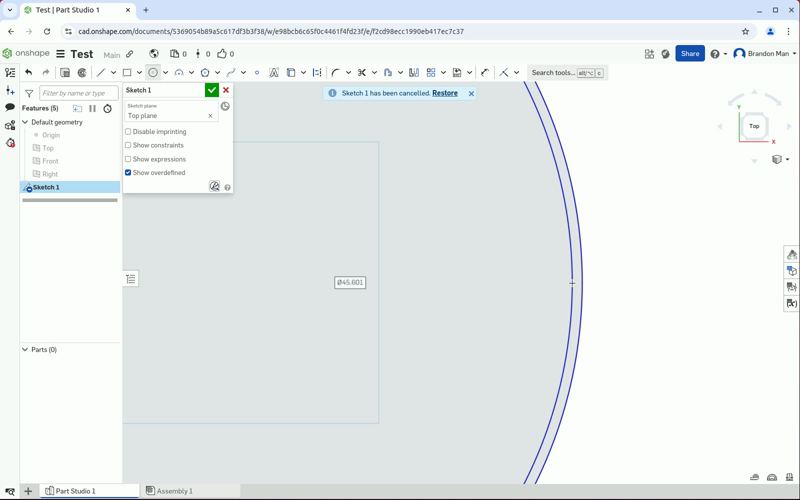
scroll(-6)
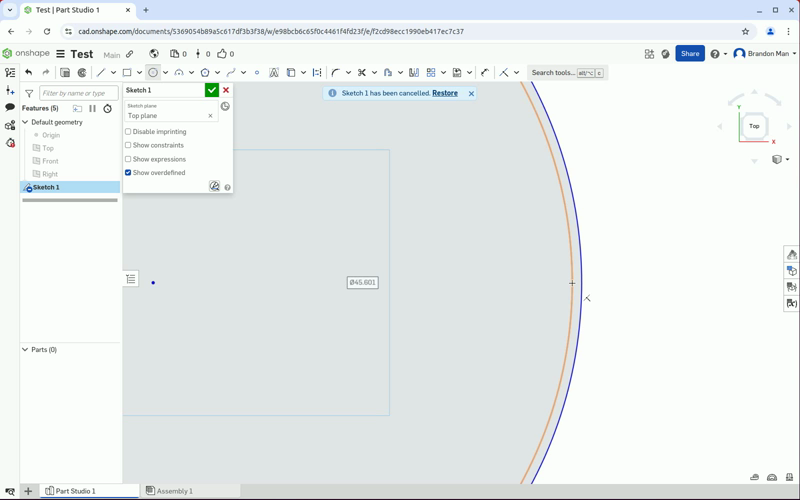
scroll(-6)
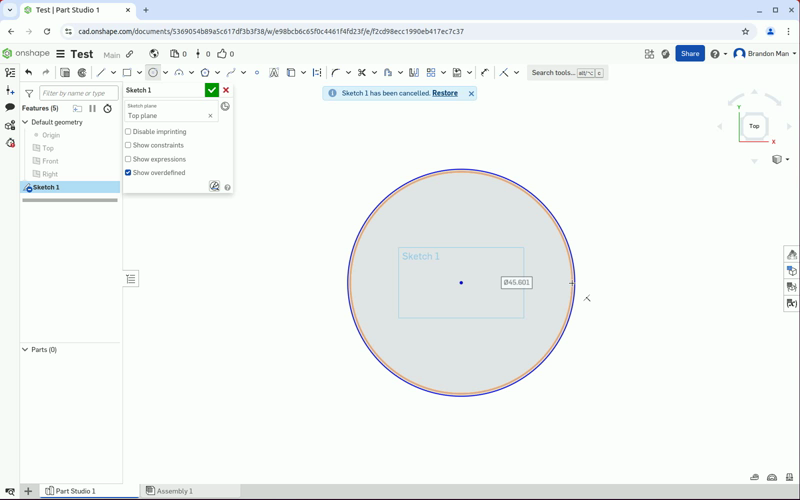
key(esc)
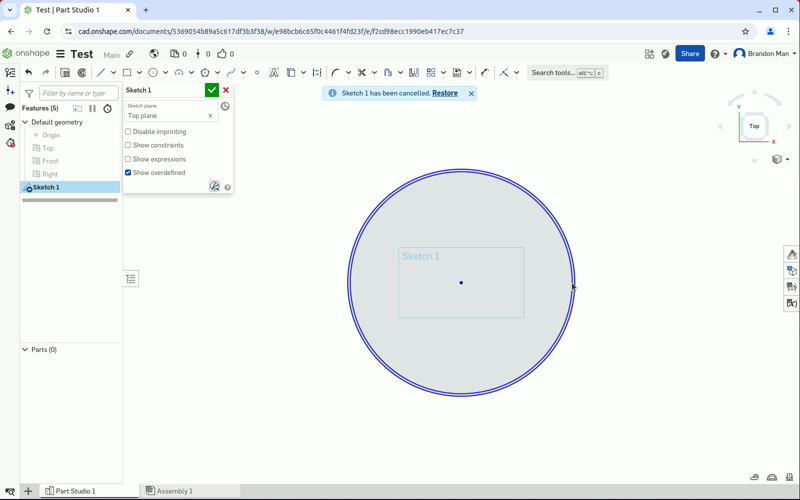
mouse_move(485, 392)
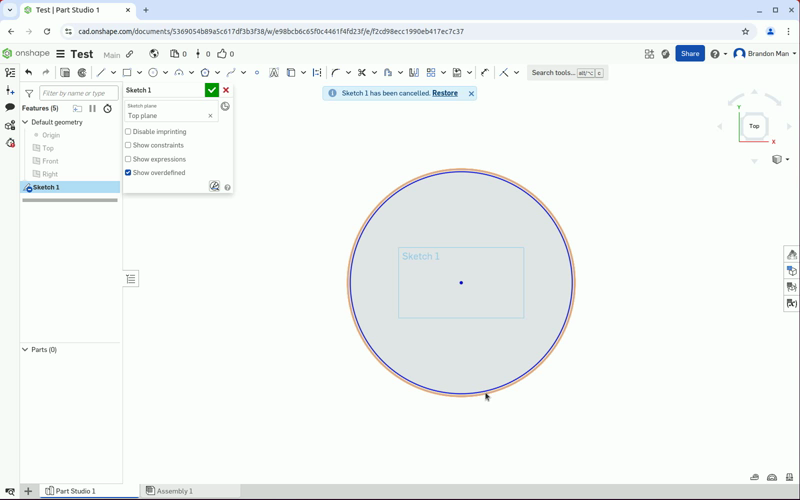
scroll(6)
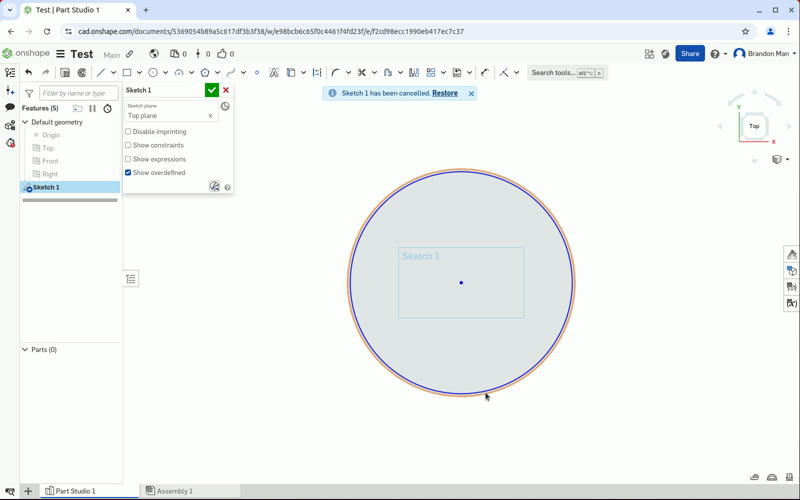
scroll(6)
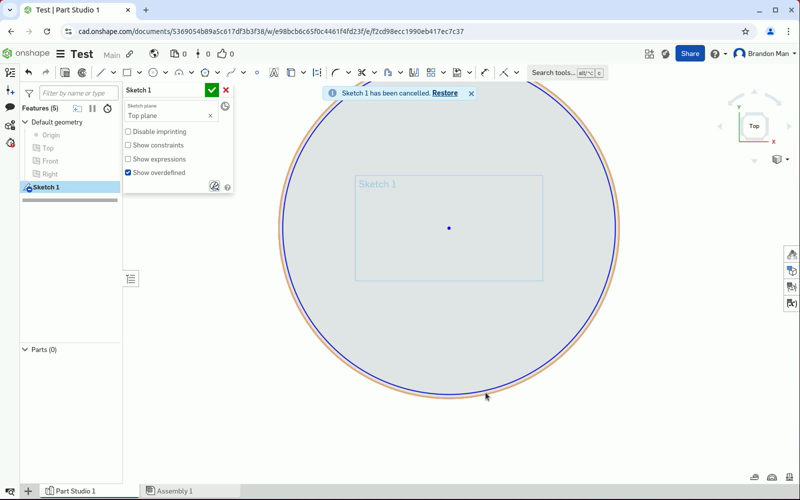
scroll(6)
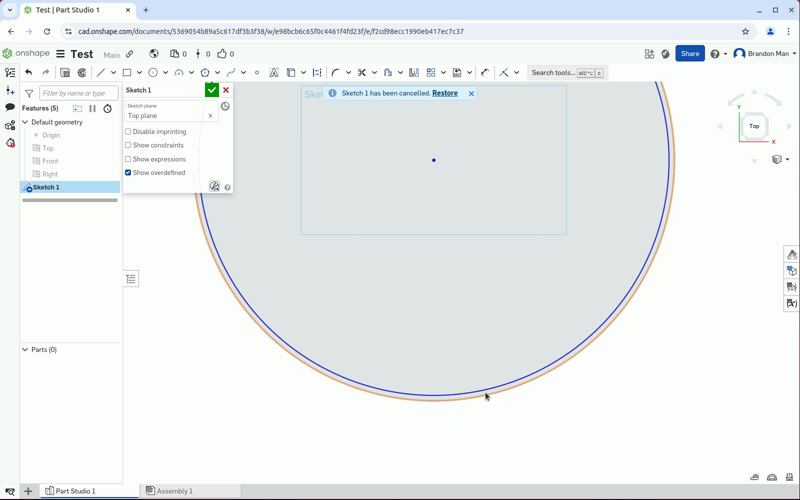
scroll(6)
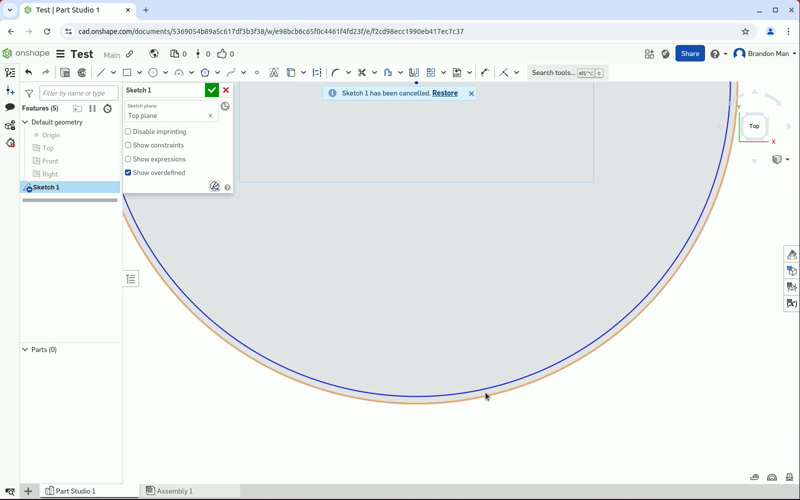
scroll(6)
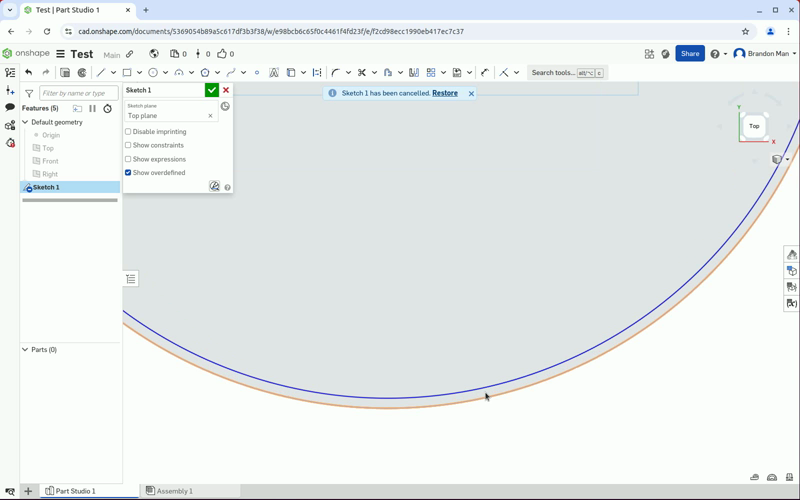
scroll(6)
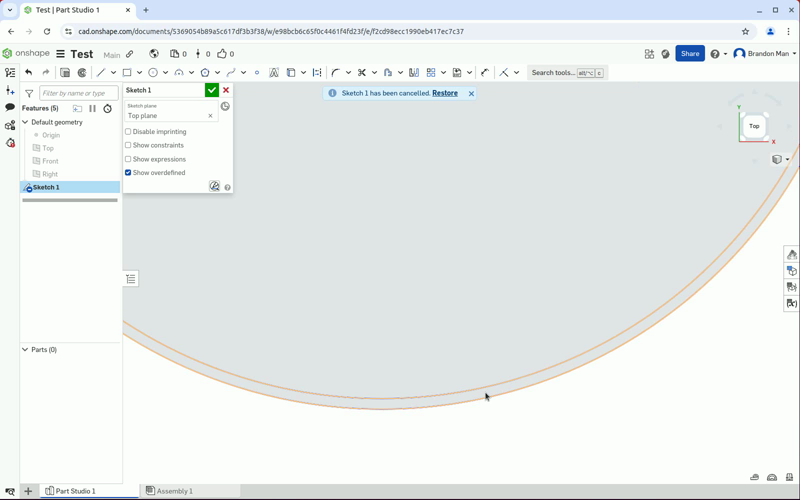
scroll(6)
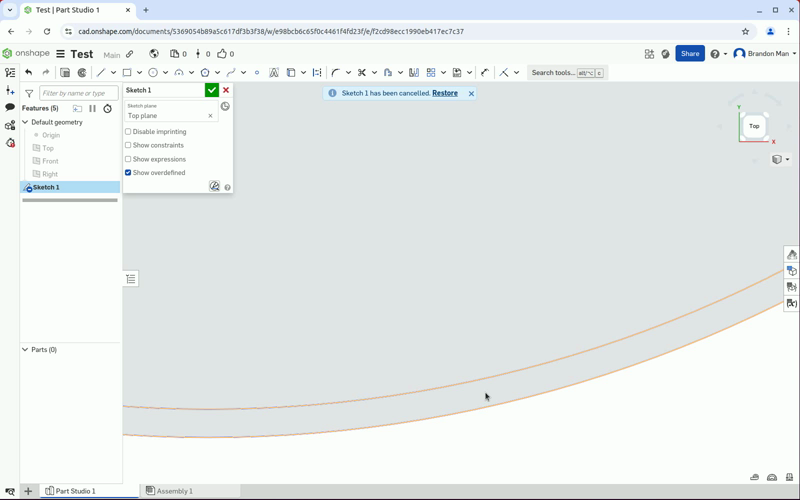
click(485, 392)
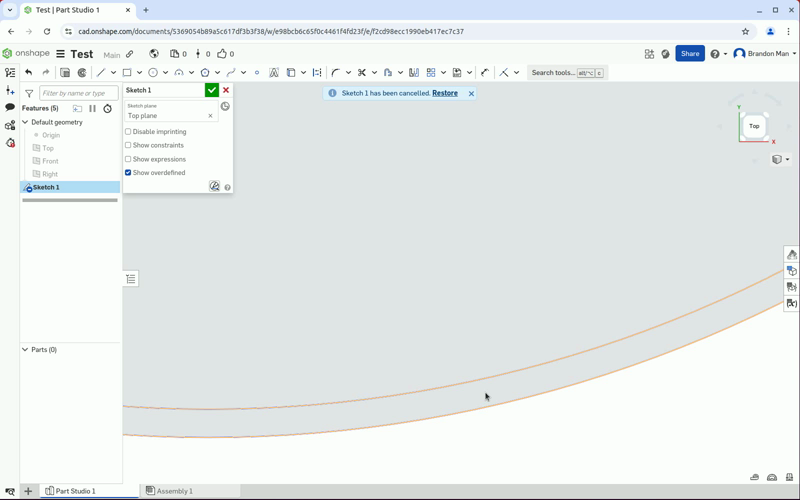
scroll(-6)
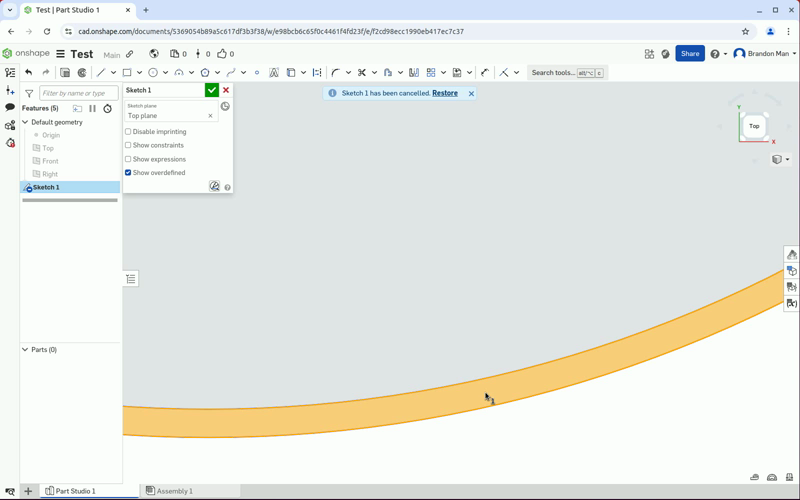
scroll(-6)
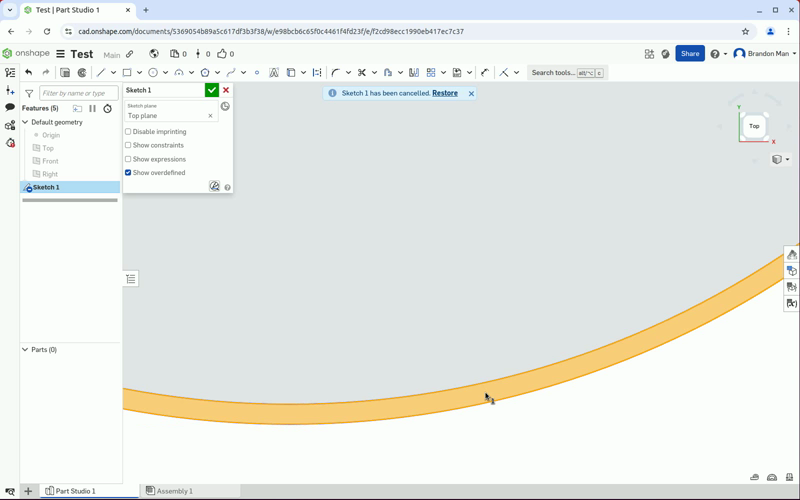
scroll(-6)
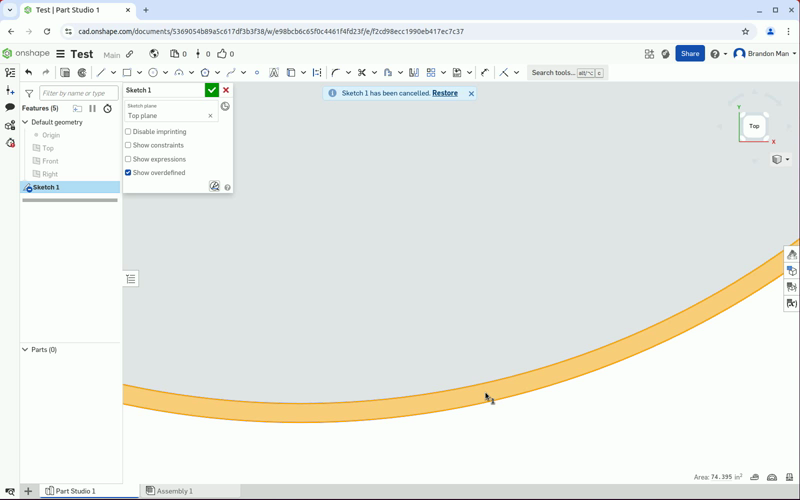
scroll(-6)
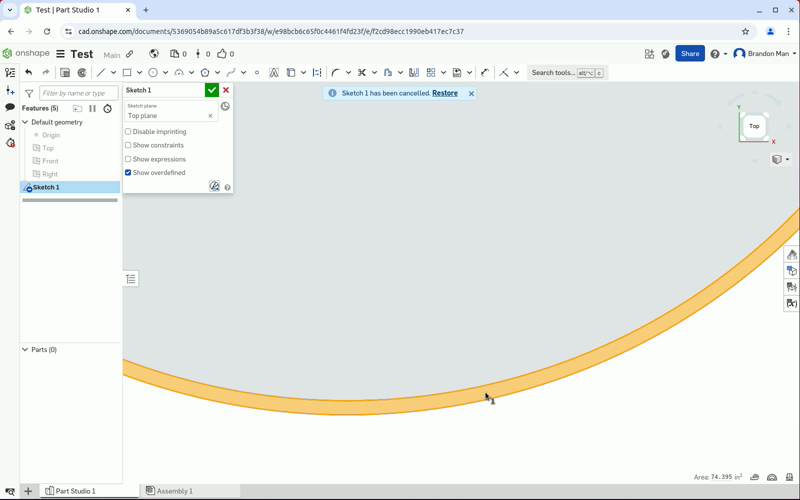
scroll(-6)
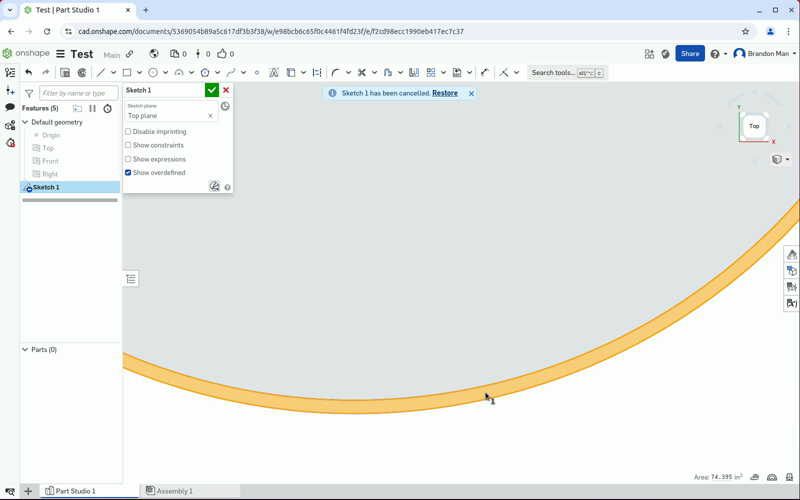
scroll(-6)
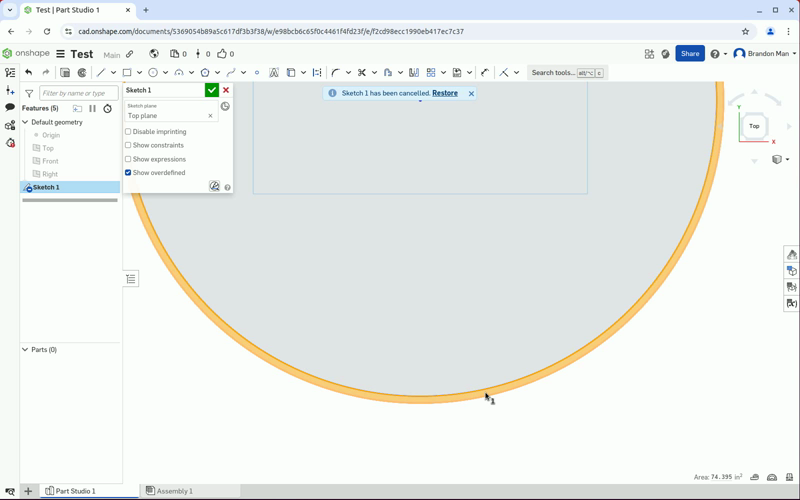
scroll(-6)
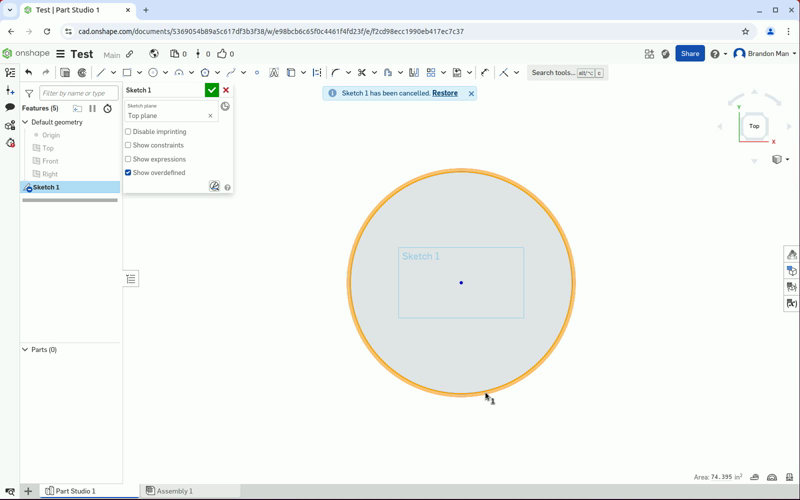
mouse_move(73, 352)
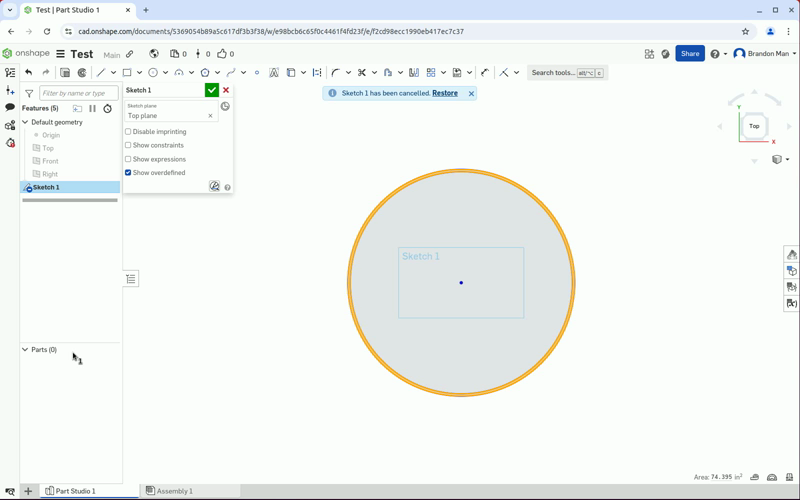
key(shift+y)
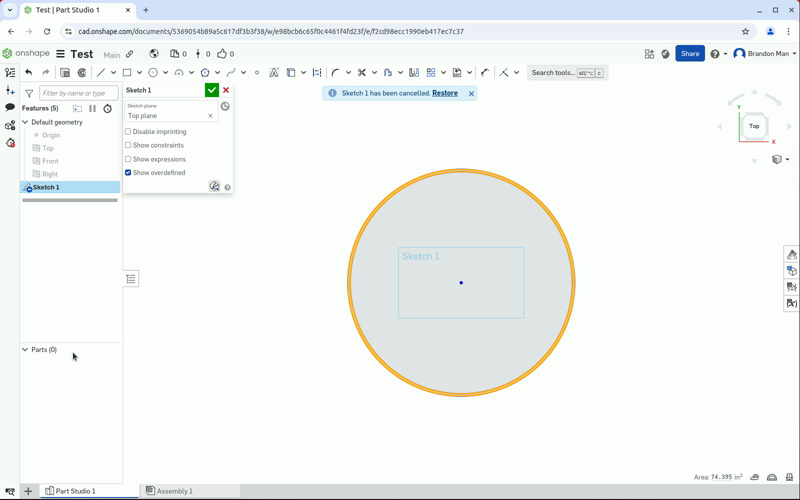
key(shift+e)
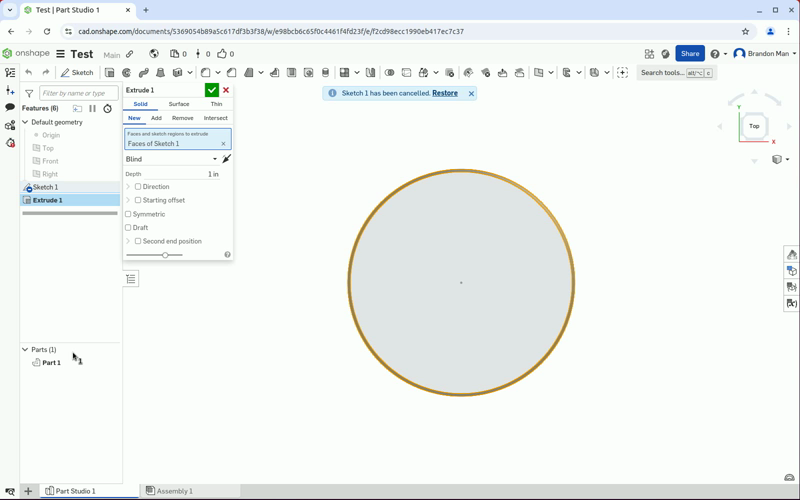
mouse_move(143, 106)
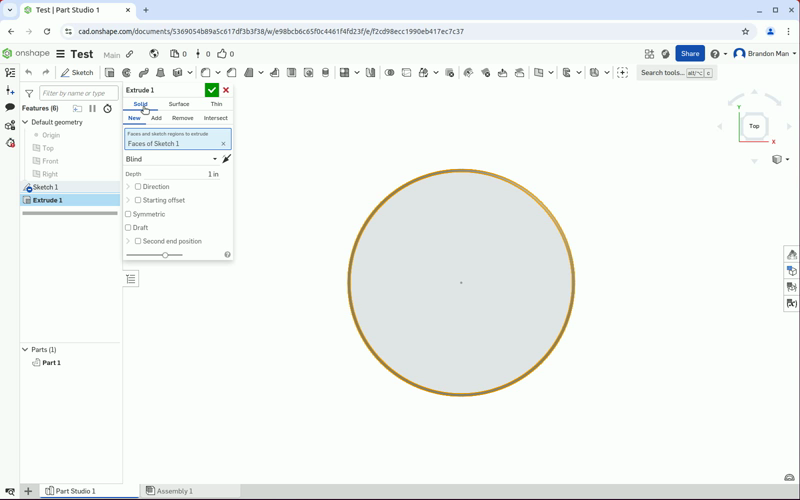
click(143, 106)
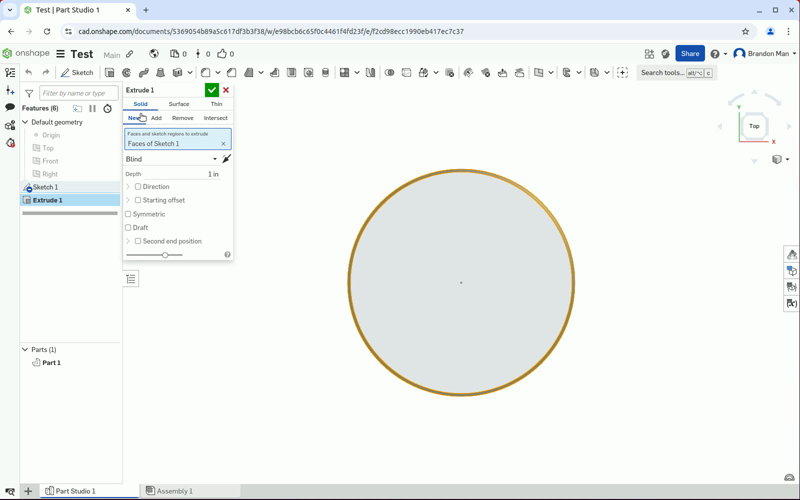
mouse_move(137, 120)
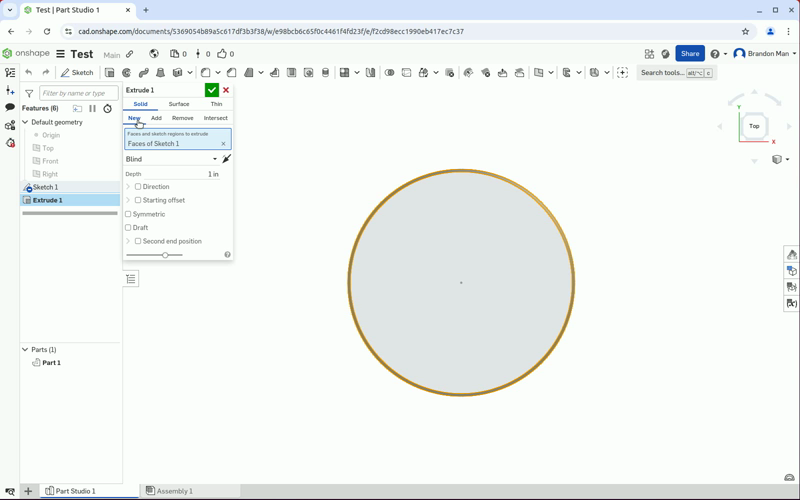
click(137, 120)
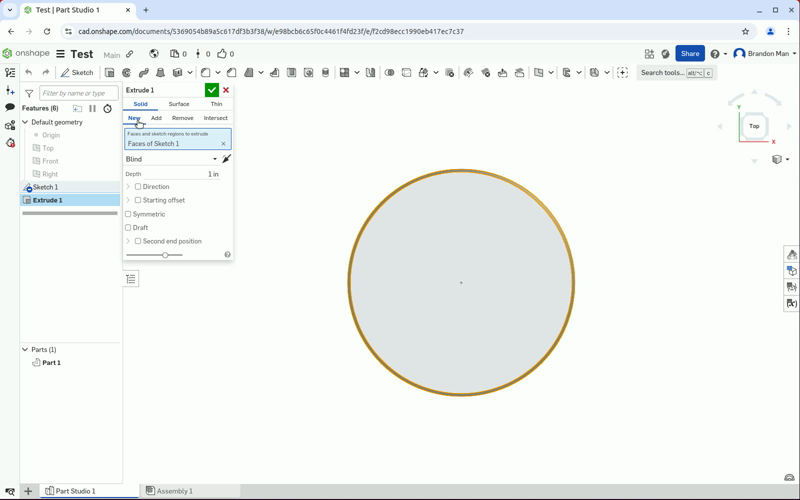
key(tab, 4)
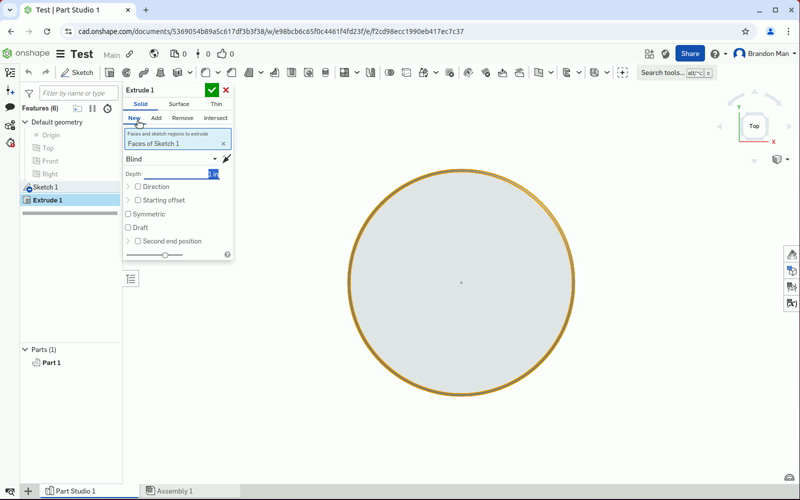
text(6.74)
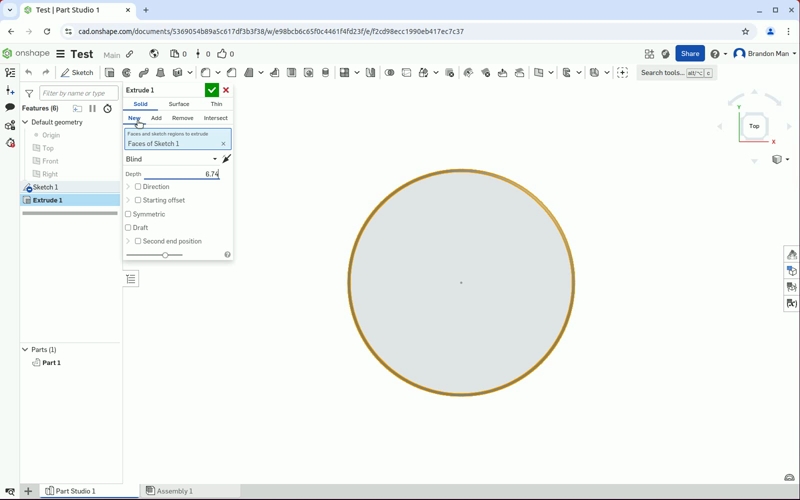
key(enter)
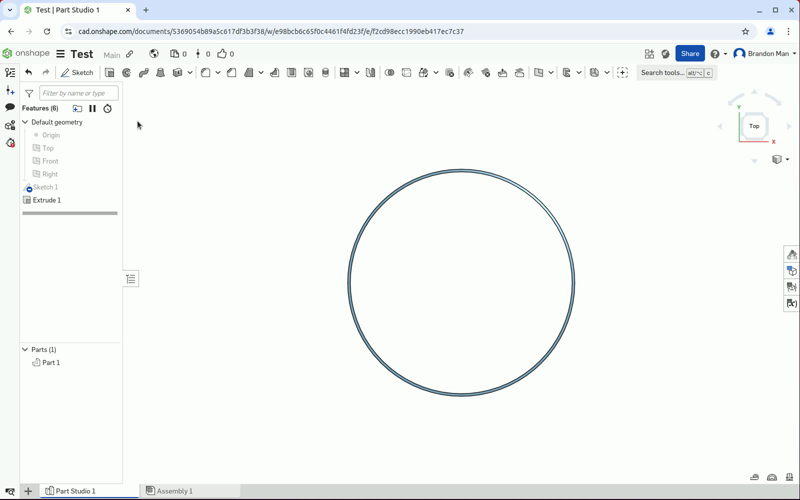
key(shift+h)
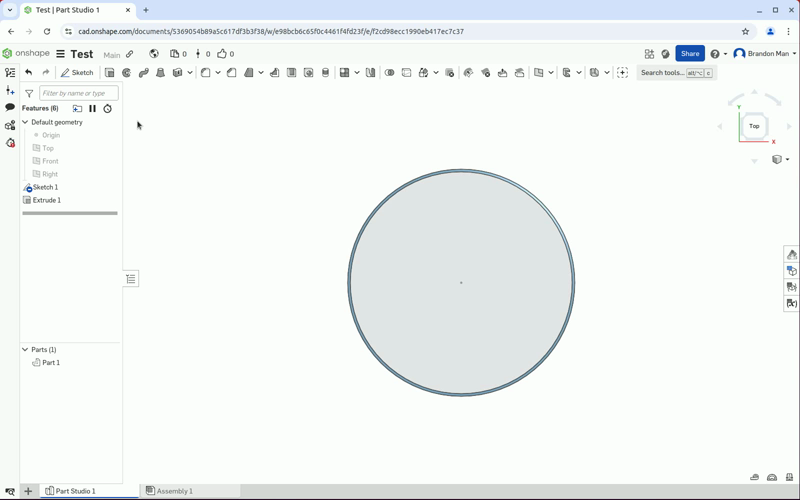
key(shift+h)
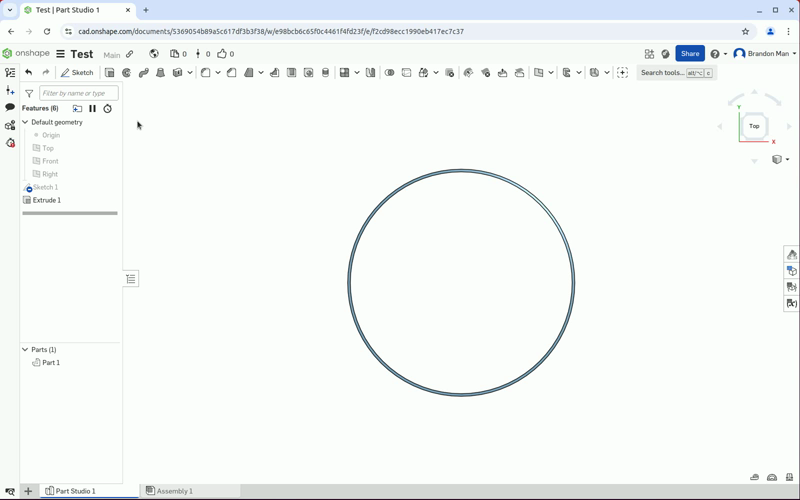
mouse_move(73, 189)
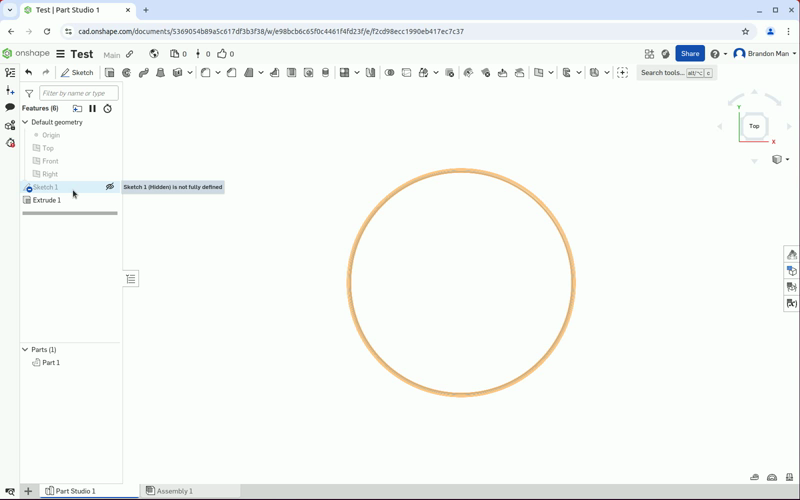
click(73, 189)
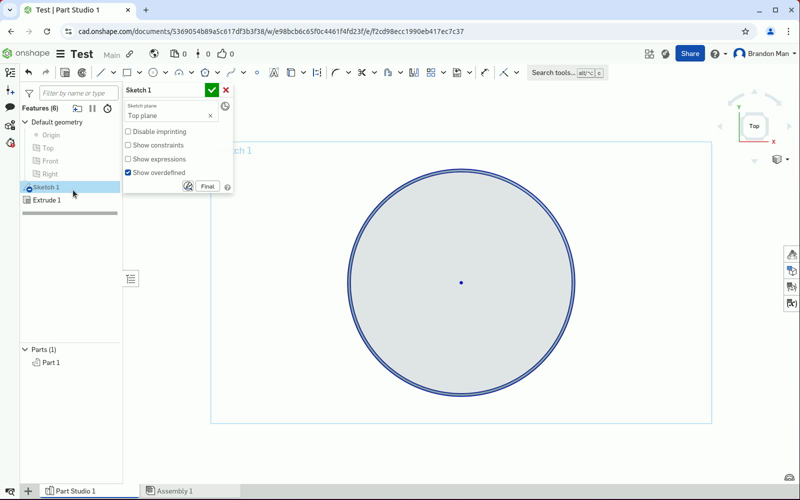
mouse_move(229, 92)
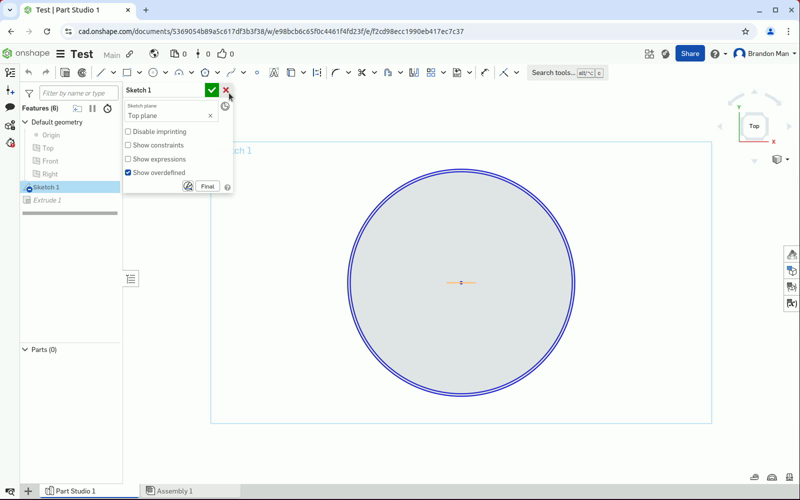
click(229, 92)
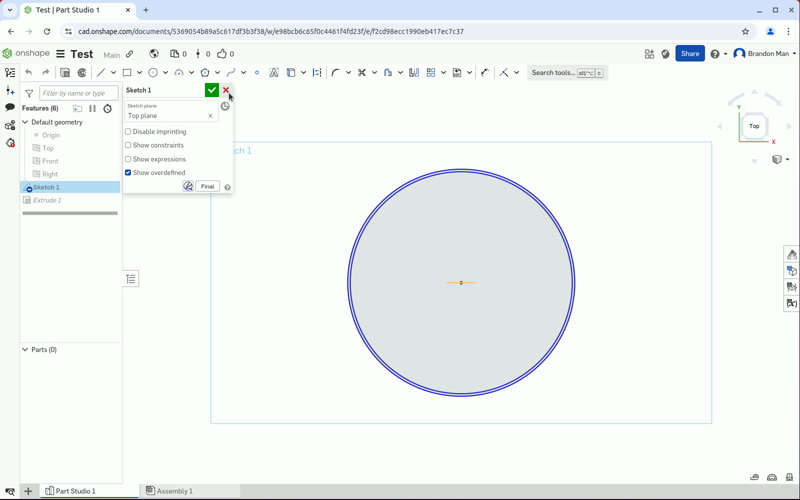
key(shift+s)
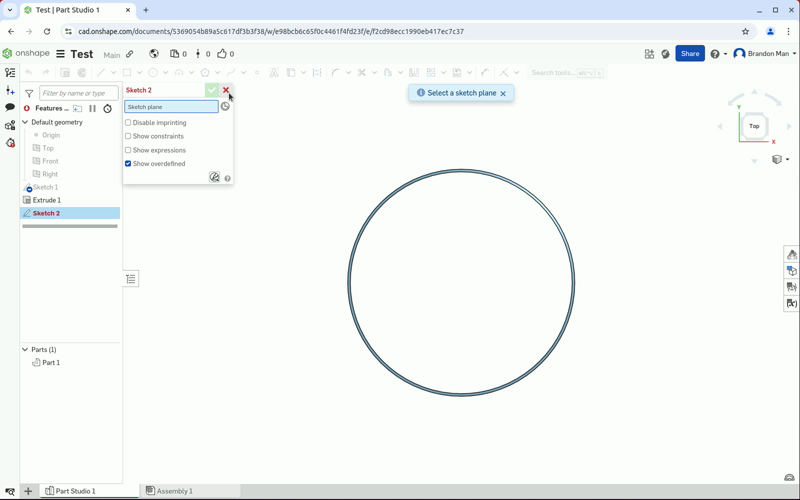
mouse_move(73, 150)
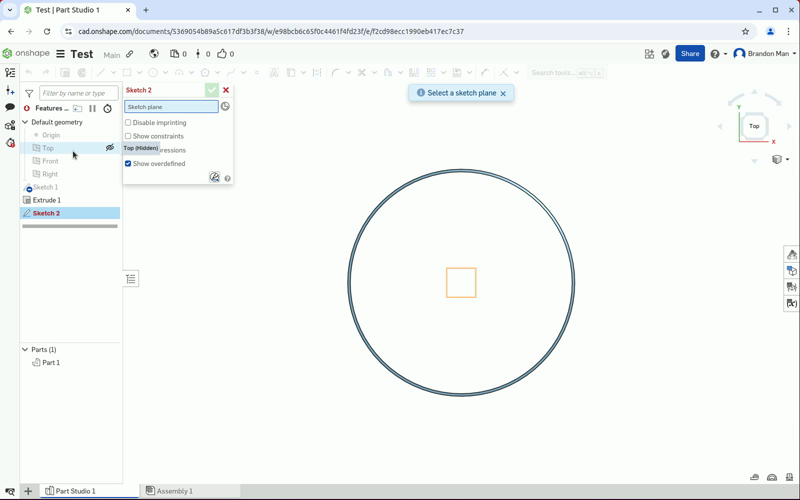
click(73, 150)
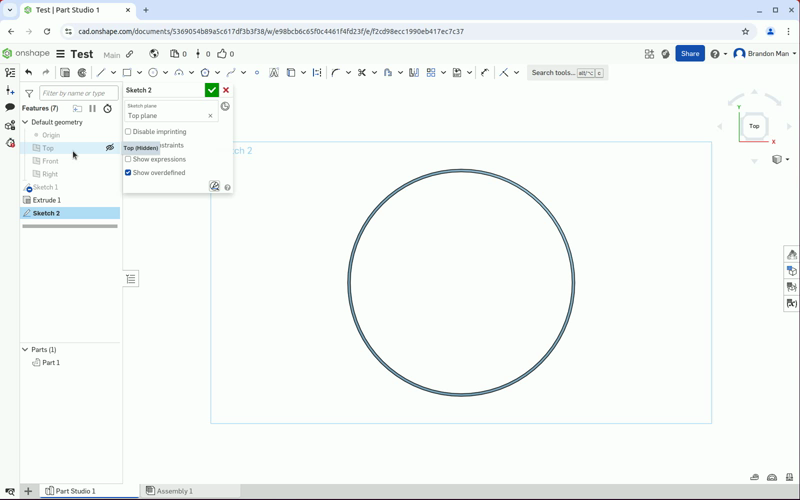
mouse_move(73, 352)
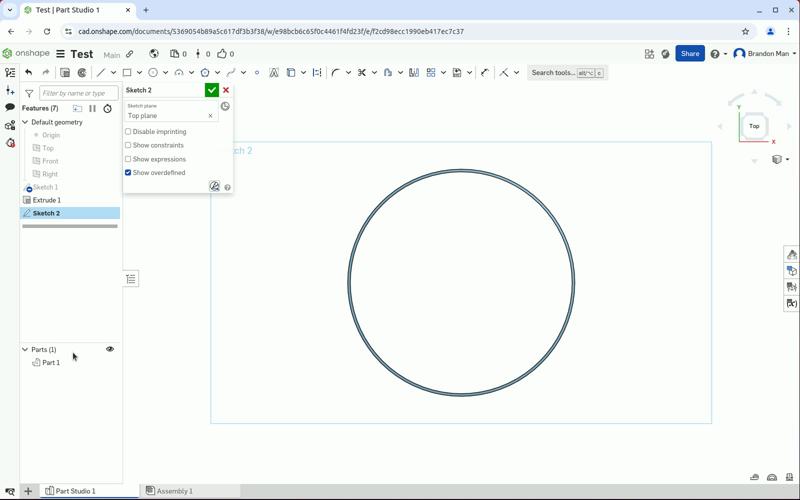
key(y)
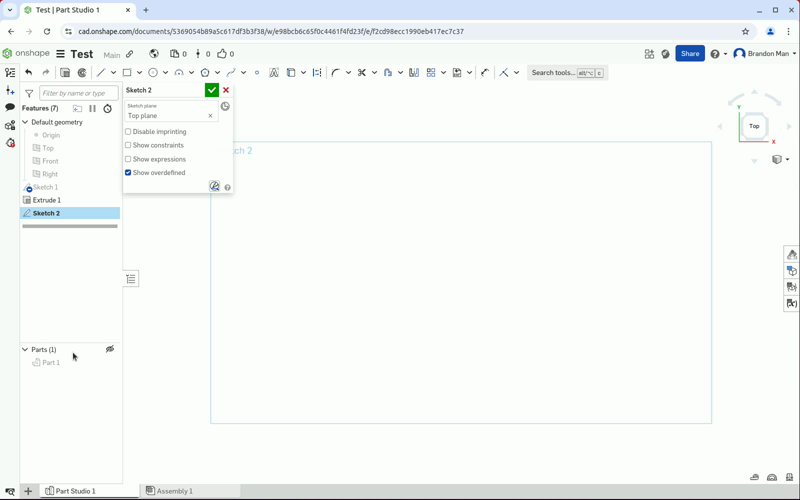
key(c)
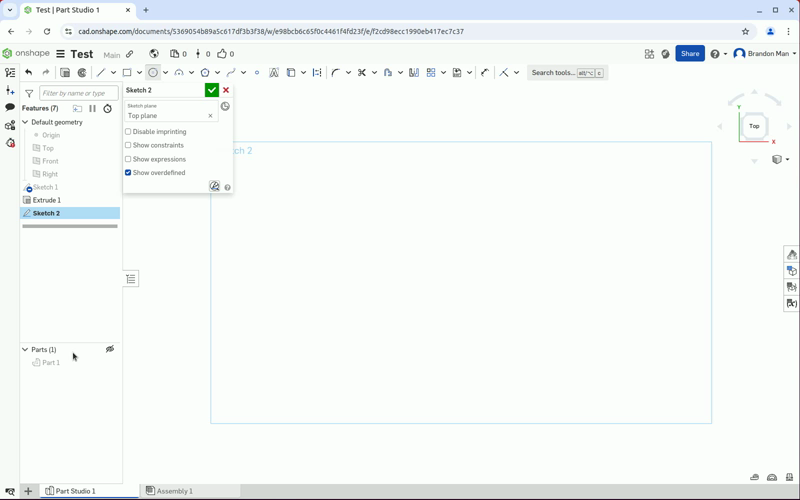
key_down(shift)
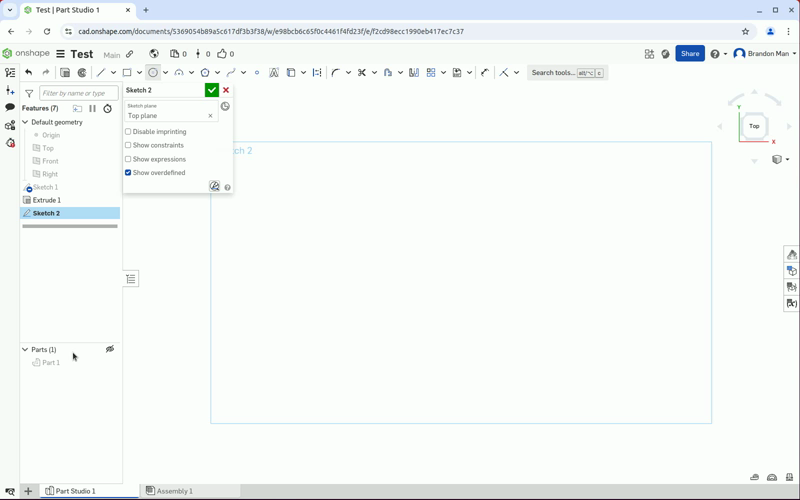
mouse_move(461, 282)
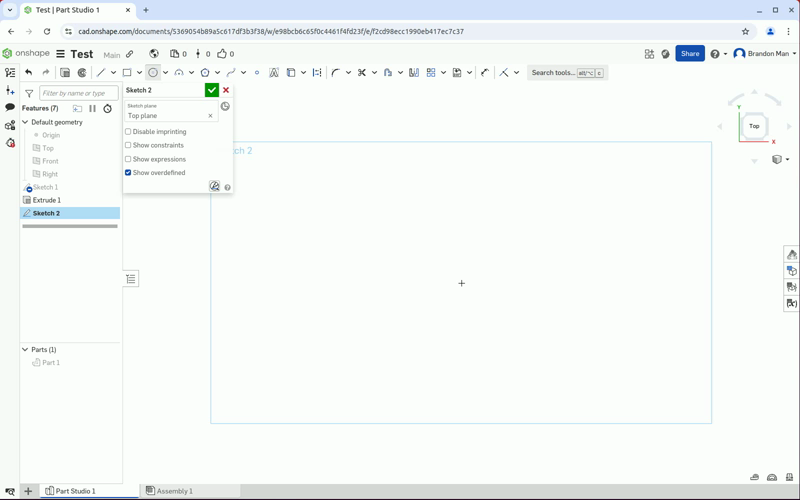
click(461, 282)
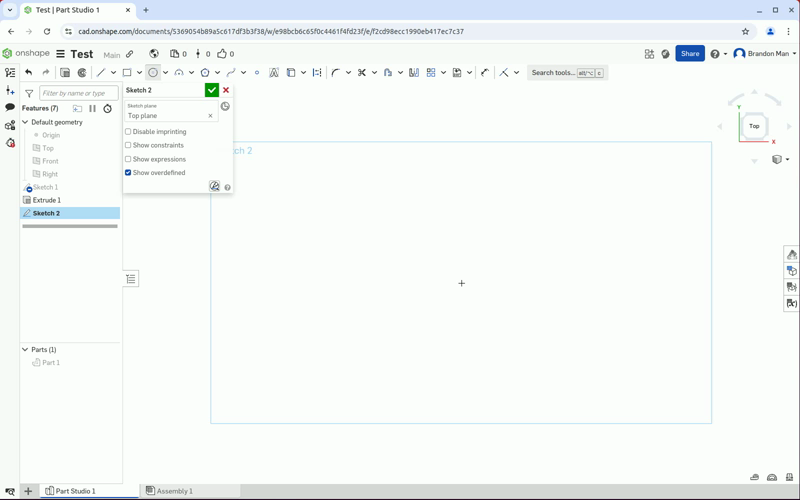
key_up(shift)
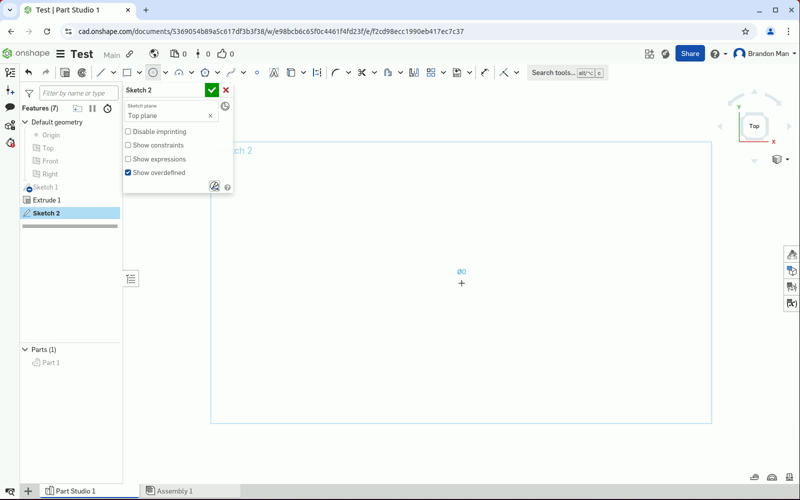
mouse_move(573, 282)
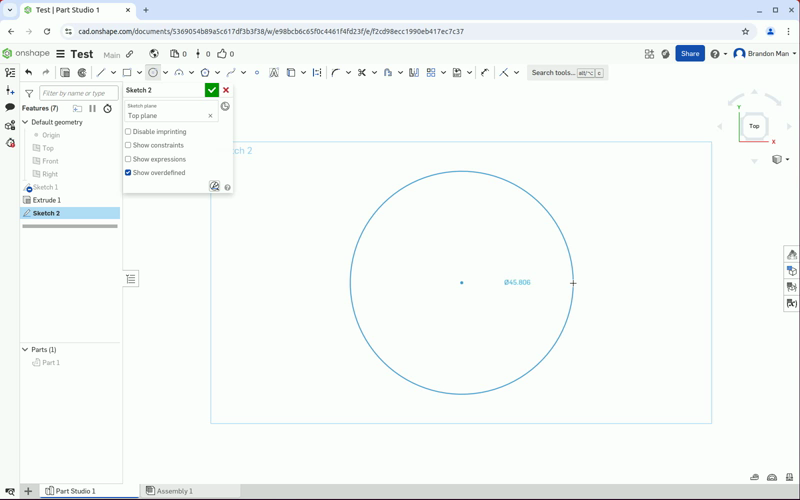
click(573, 282)
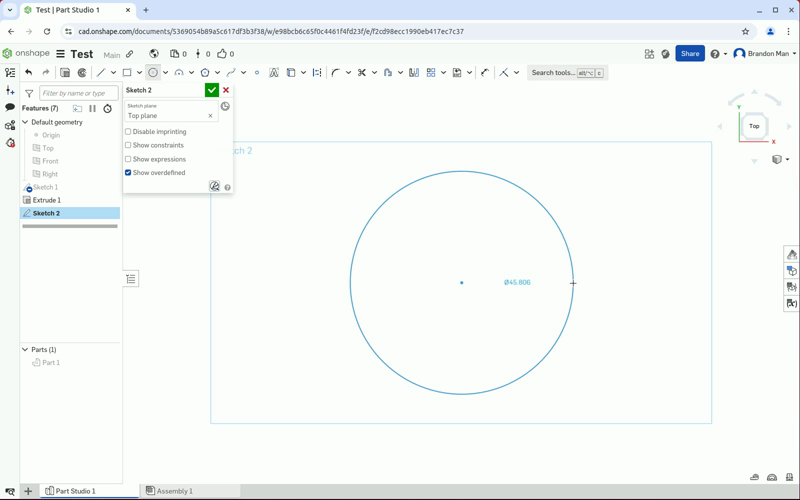
key(esc)
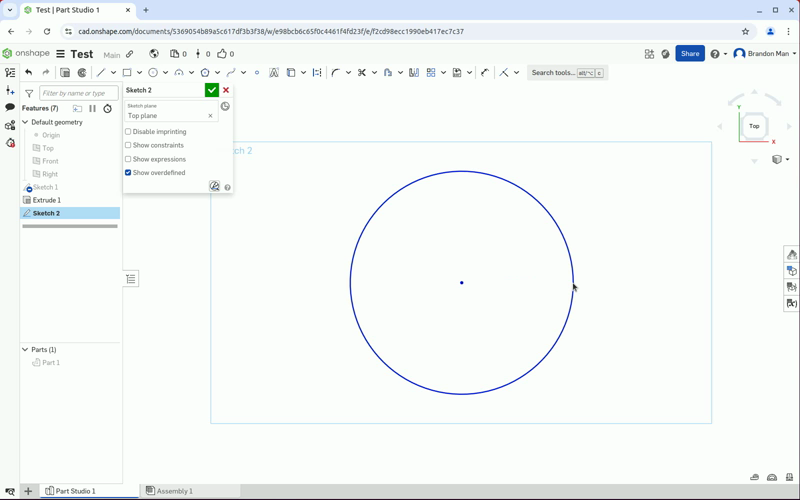
mouse_move(502, 243)
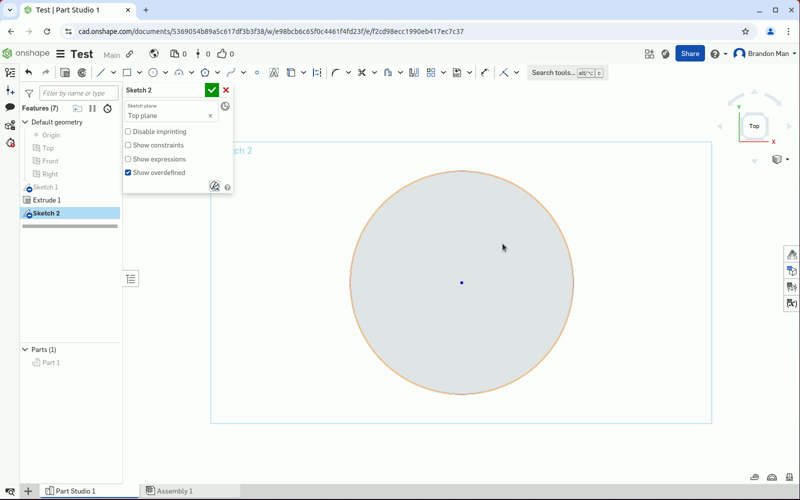
click(502, 243)
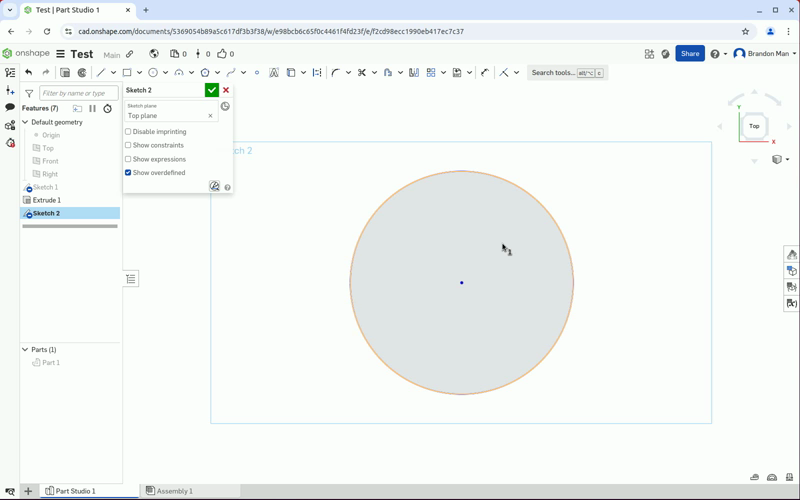
mouse_move(73, 352)
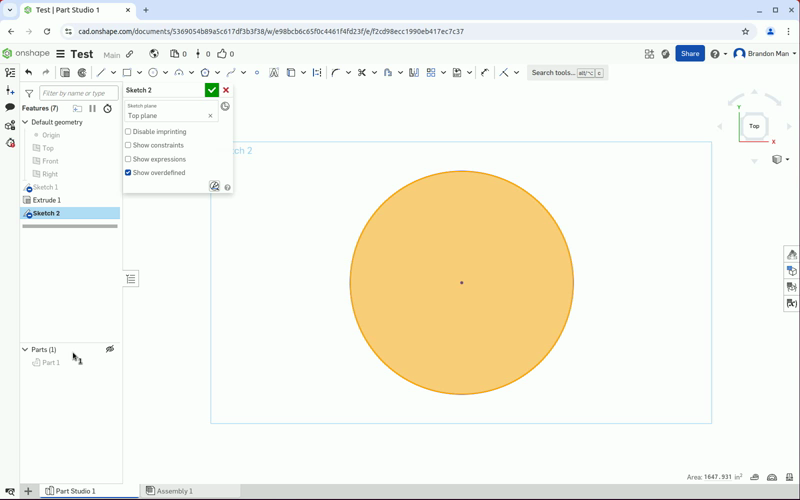
key(shift+y)
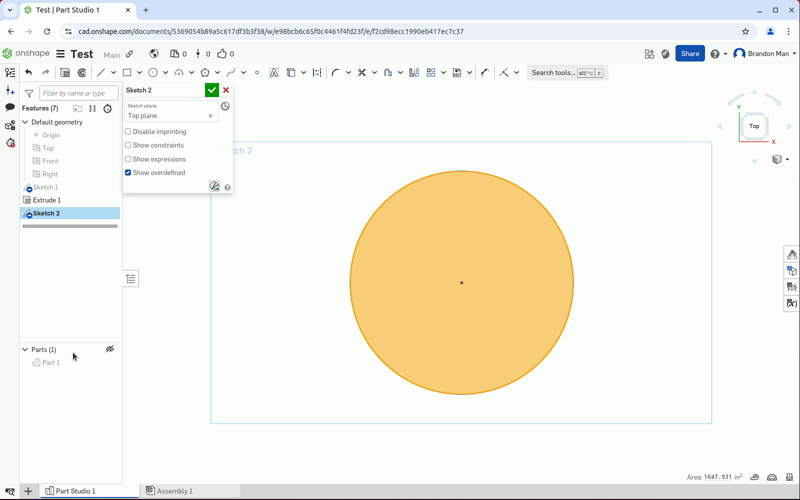
key(shift+e)
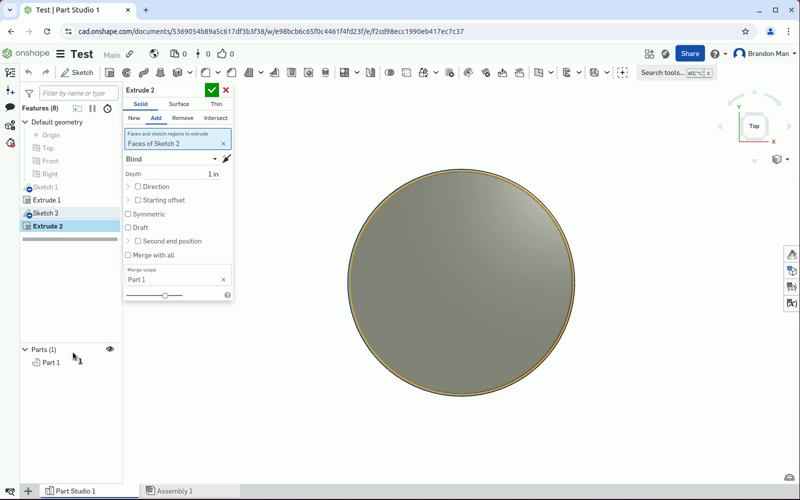
mouse_move(143, 106)
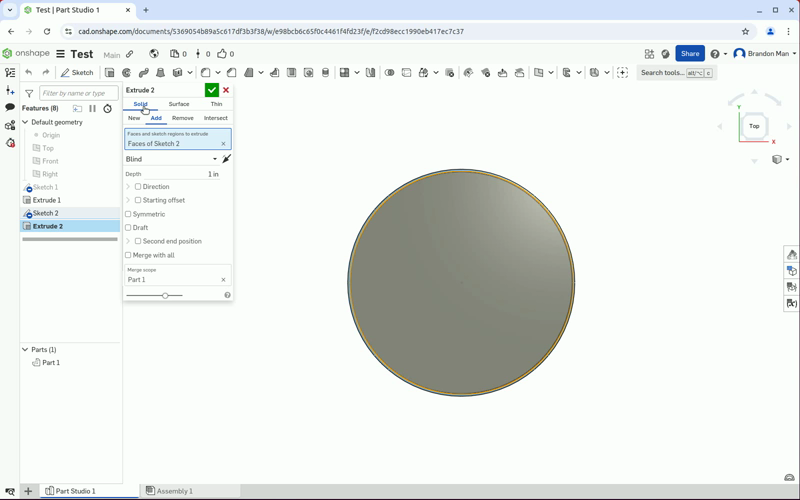
click(143, 106)
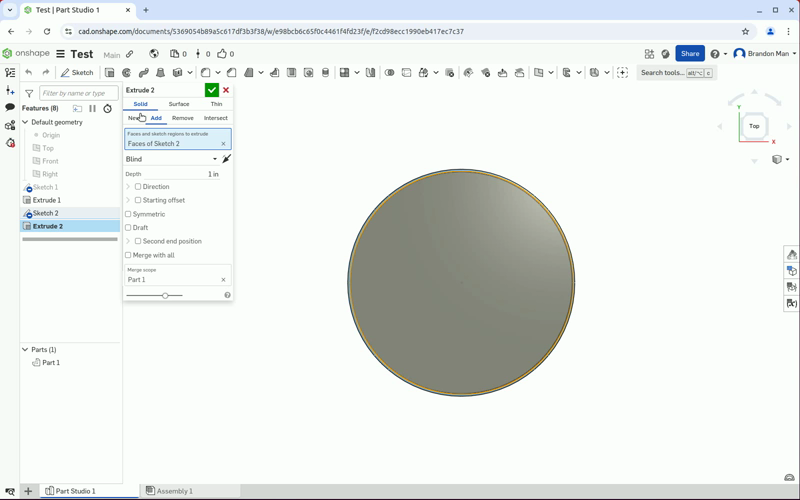
mouse_move(137, 120)
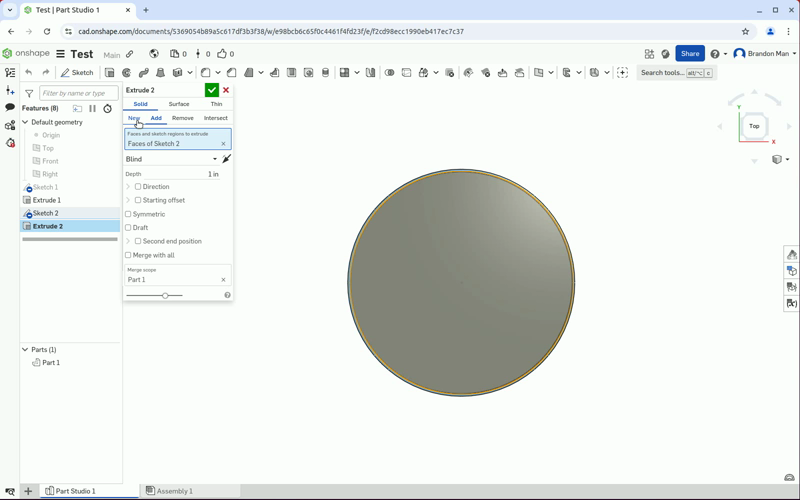
click(137, 120)
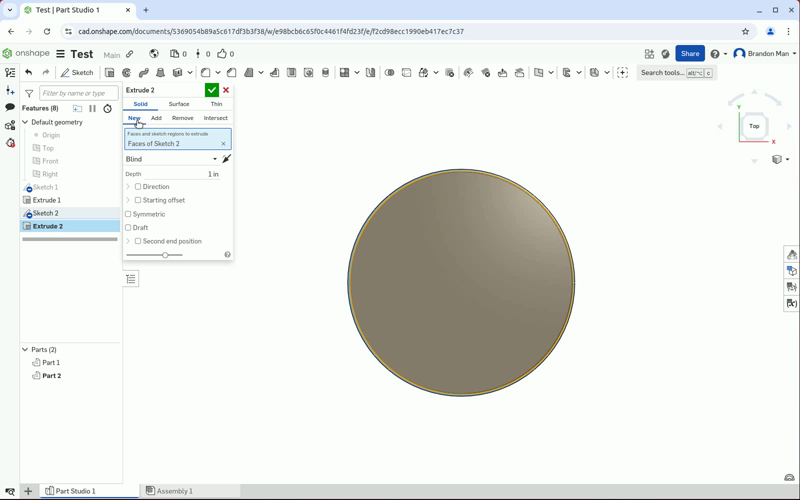
key(tab, 4)
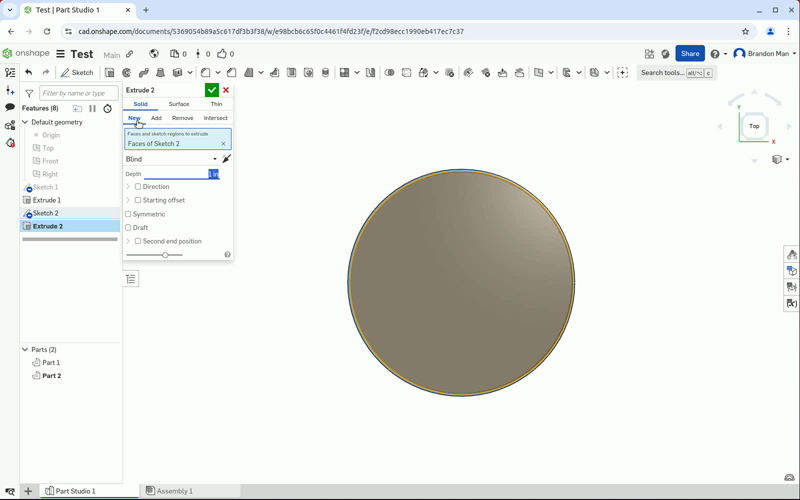
text(-0.722)
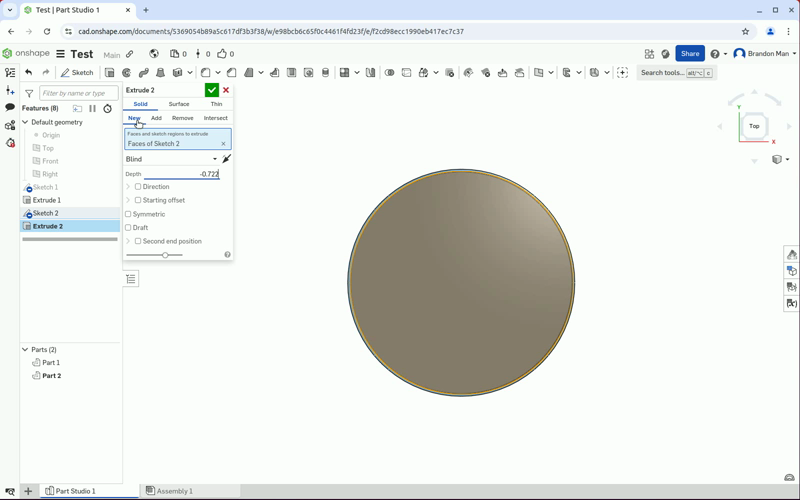
key(enter)
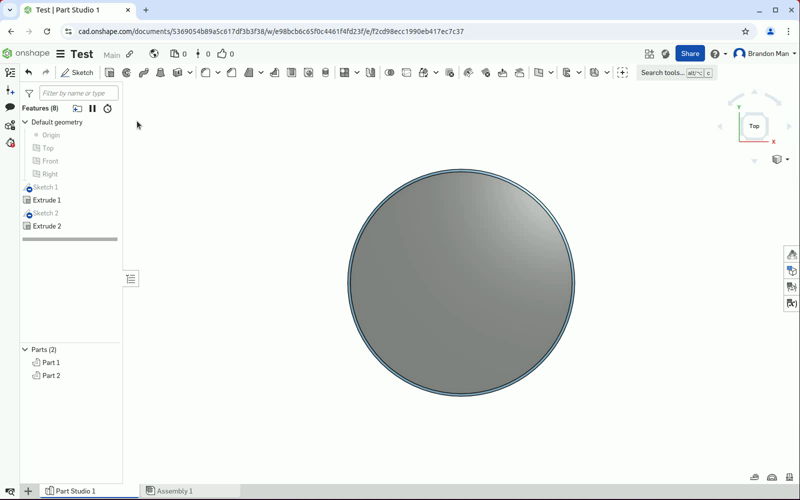
key(shift+h)
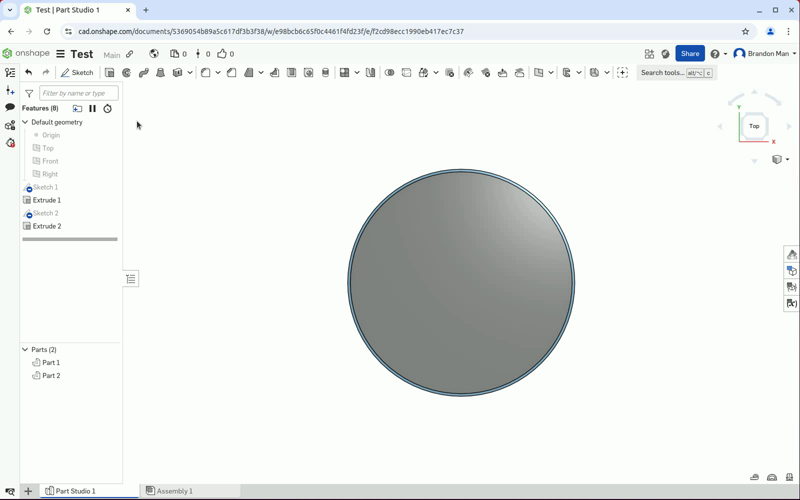
key(shift+h)
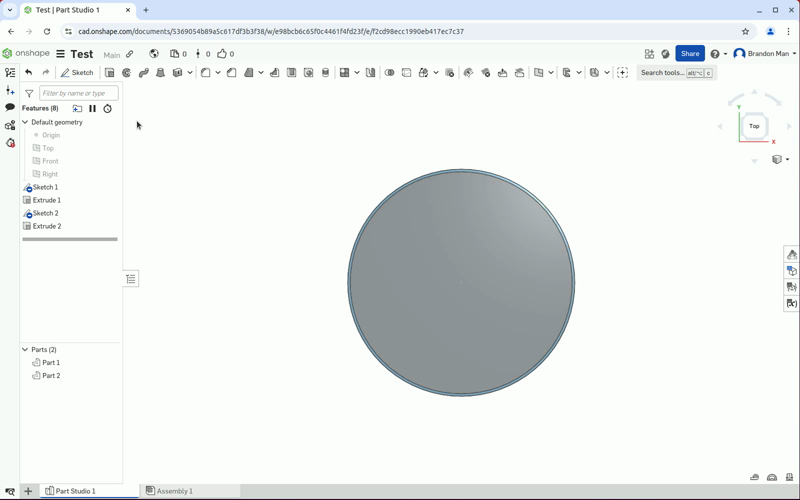
key(shift+7)
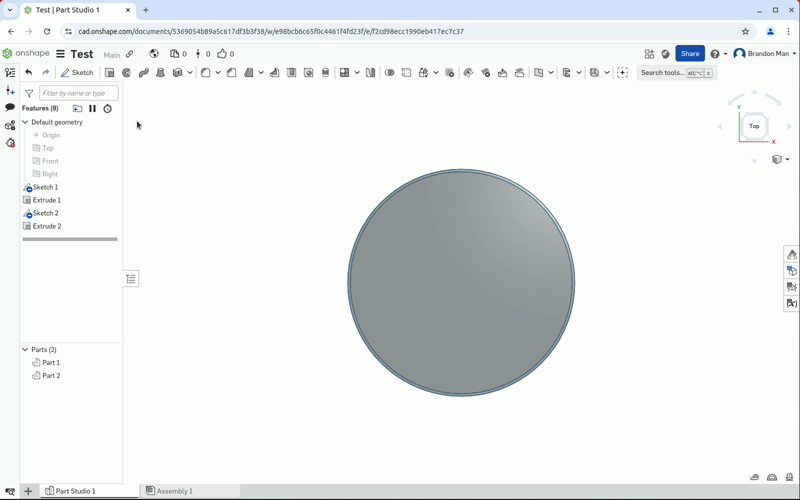
key(up, 3)
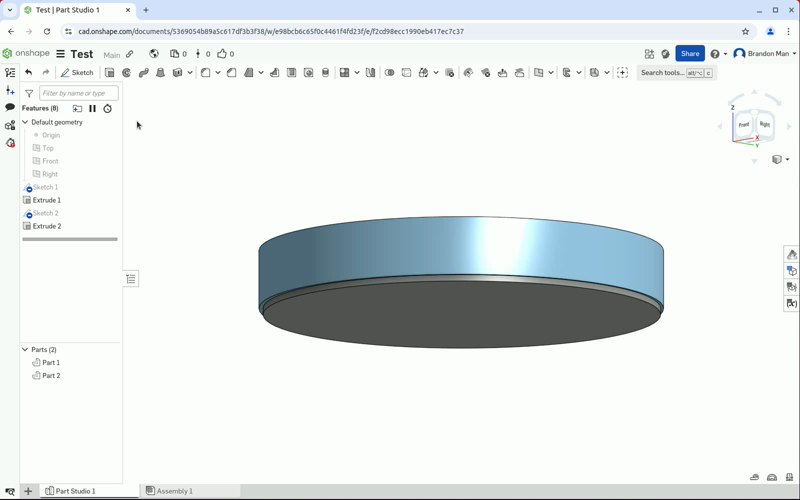
key(left, 3)
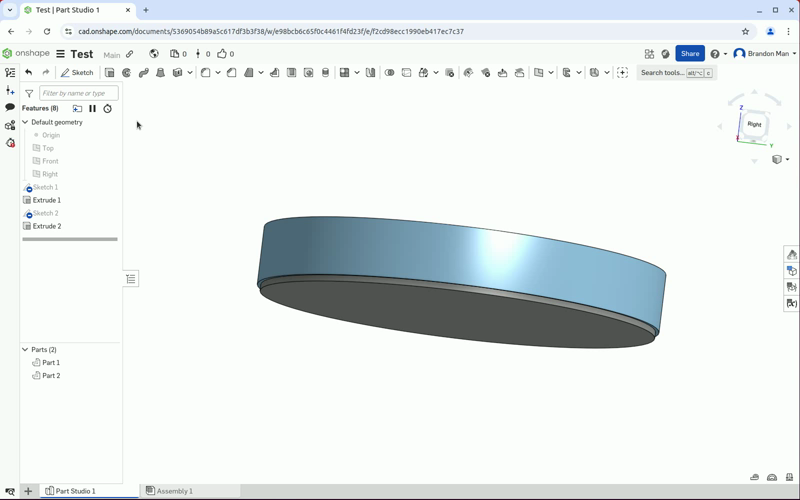
key(right, 3)
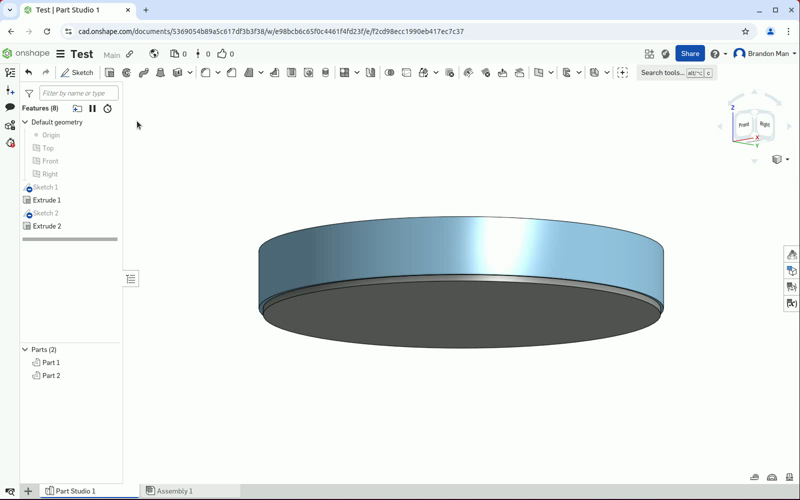
key(down, 3)
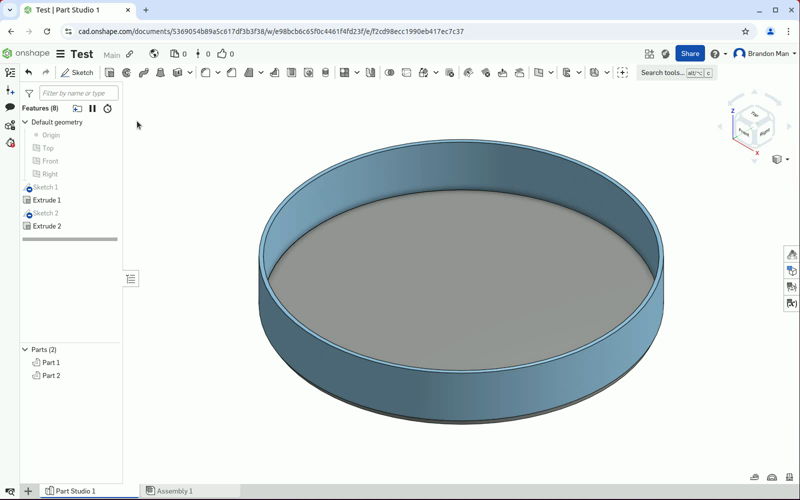
mouse_move(73, 189)
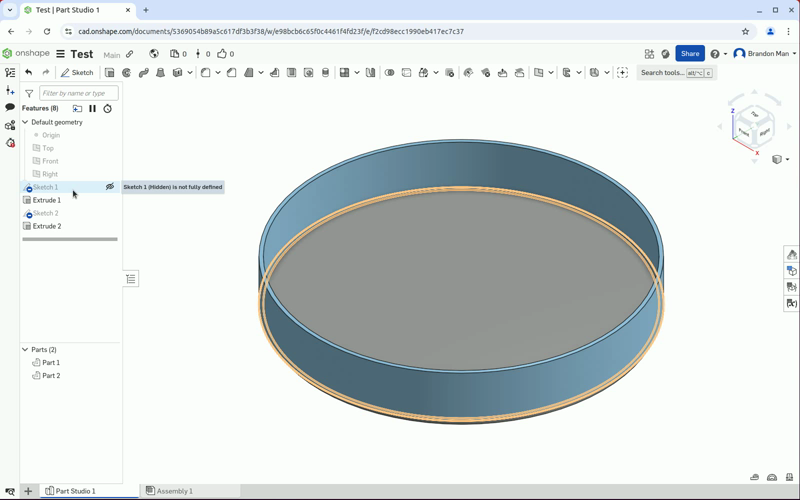
click(73, 189)